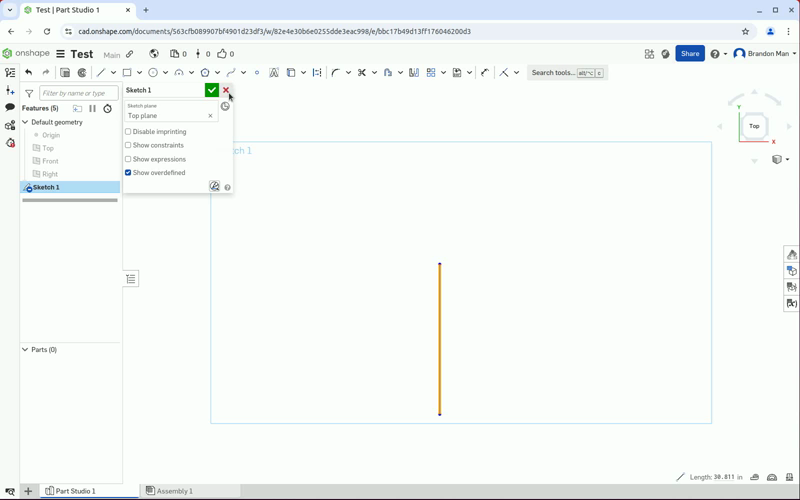
key(shift+h)
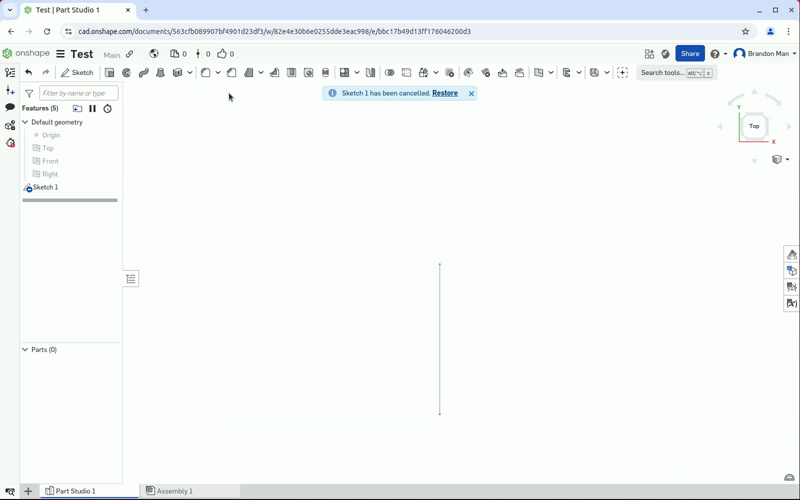
key(shift+s)
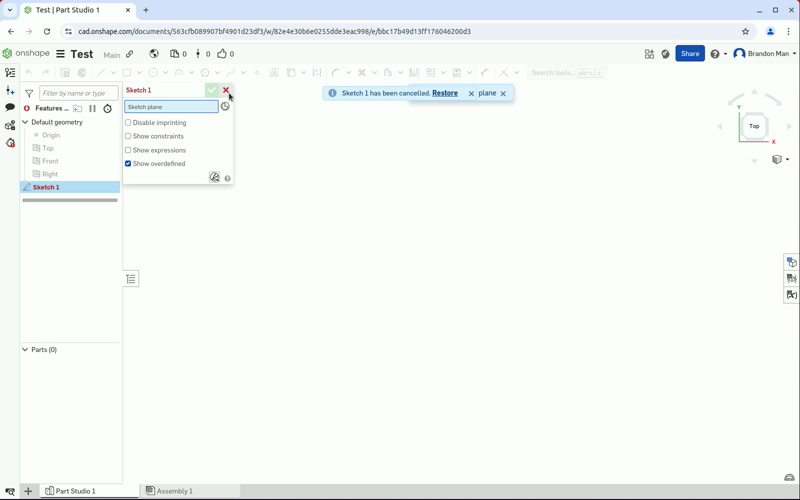
mouse_move(73, 150)
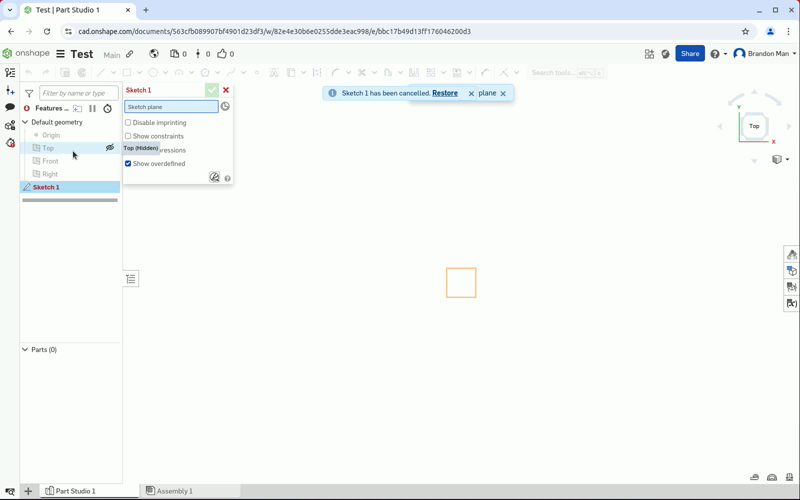
click(73, 150)
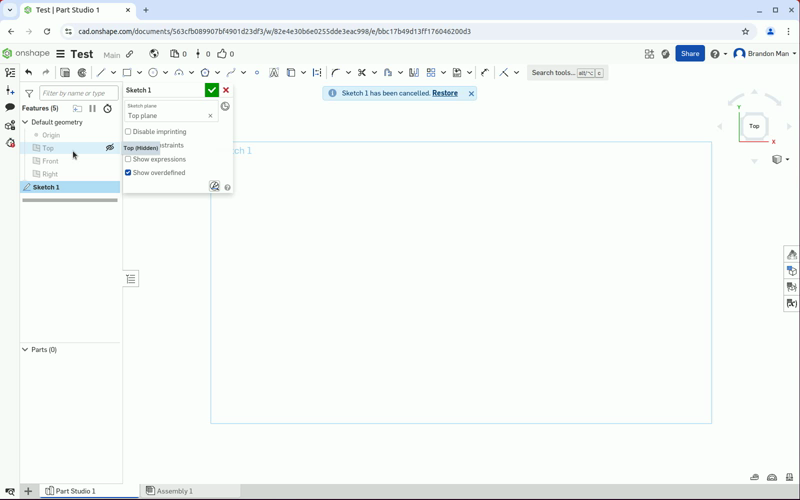
mouse_move(73, 352)
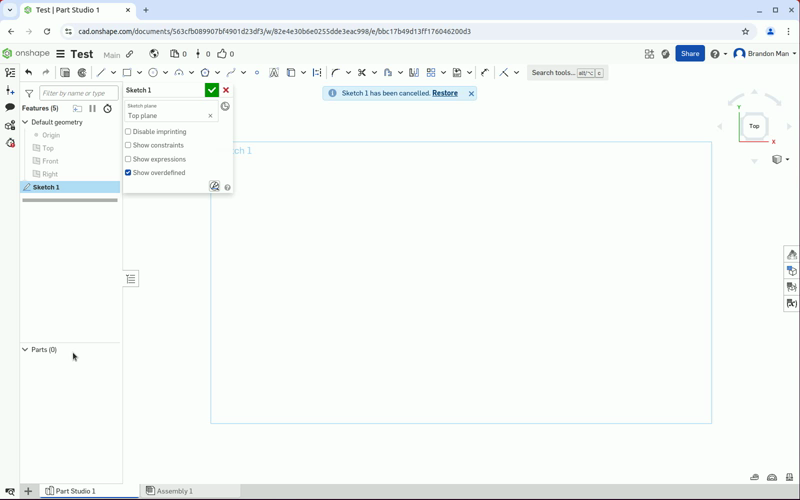
key(y)
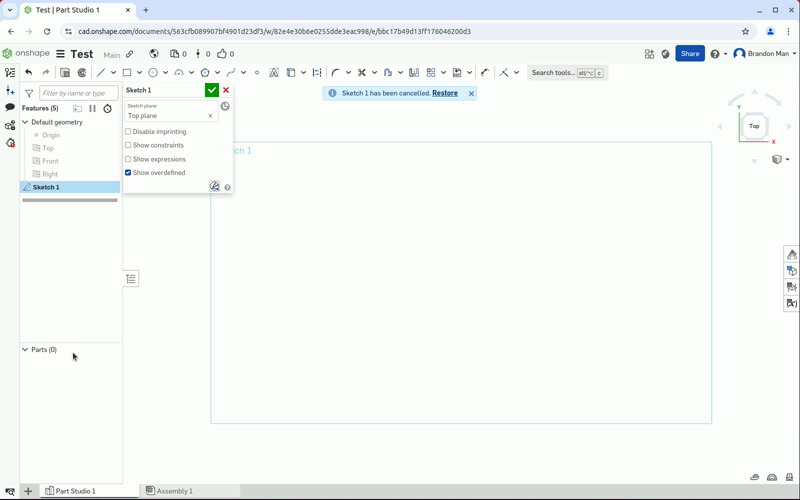
key(l)
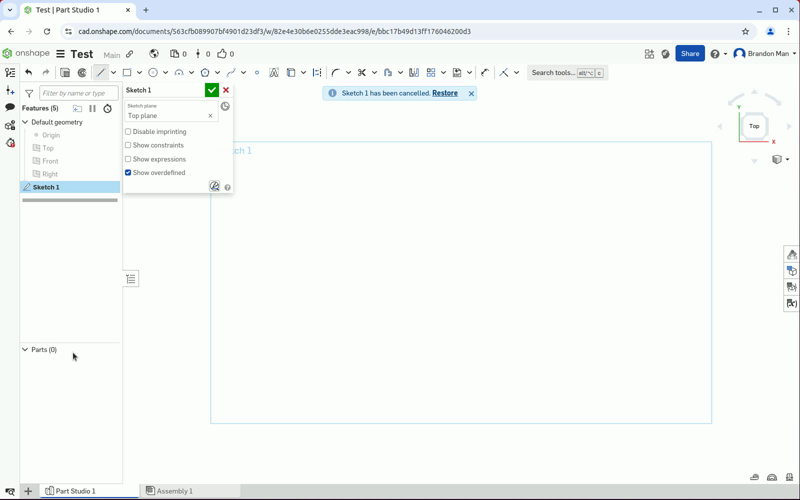
key_down(shift)
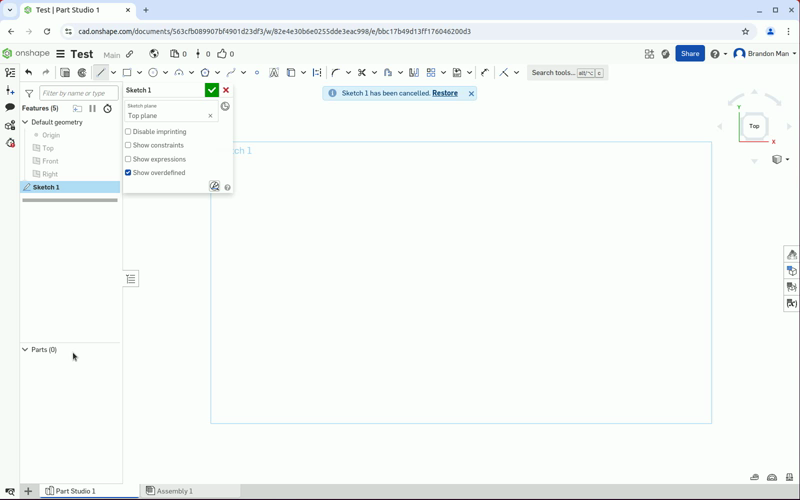
mouse_move(348, 352)
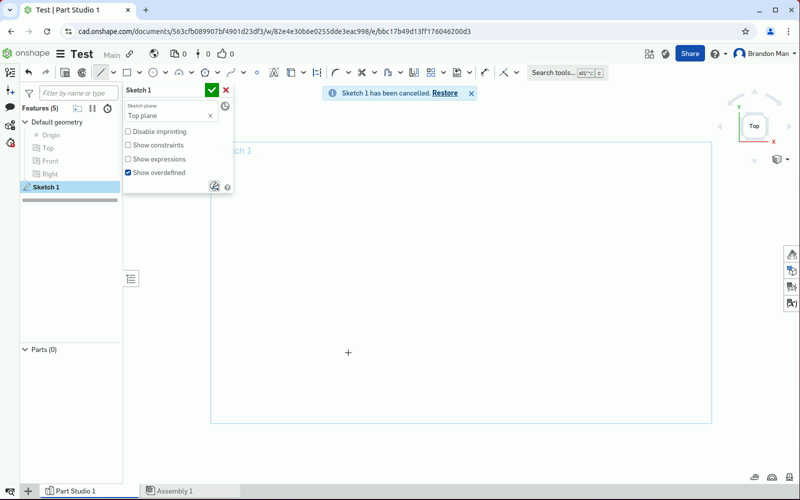
click(348, 352)
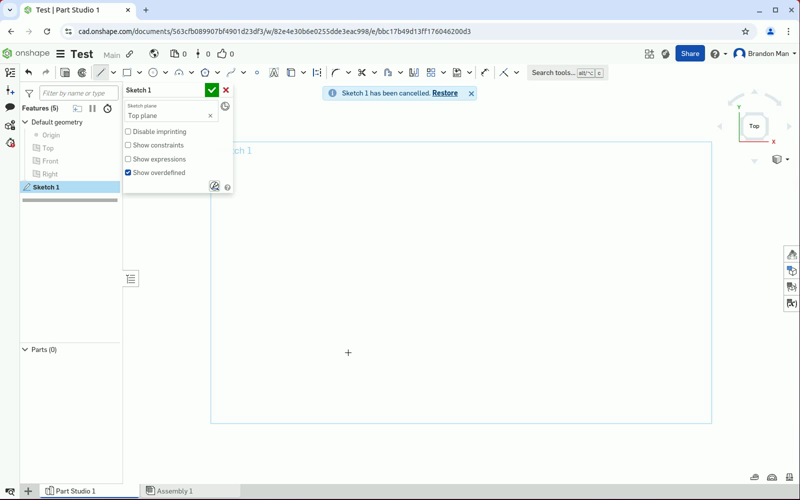
key_up(shift)
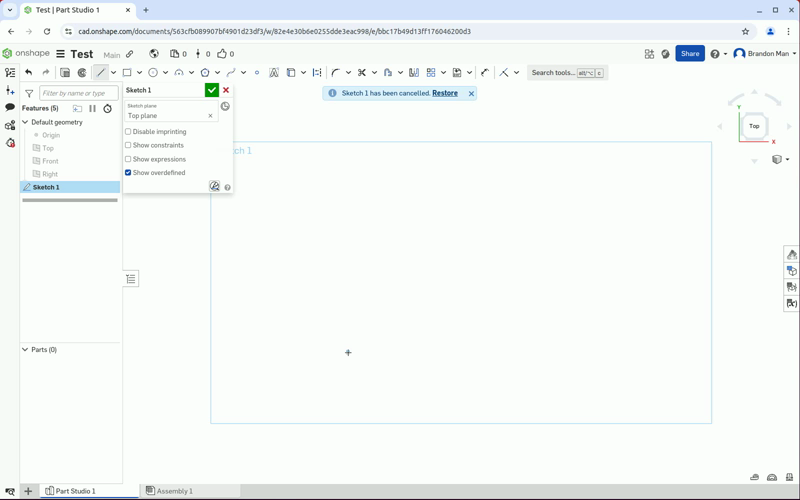
key_down(shift)
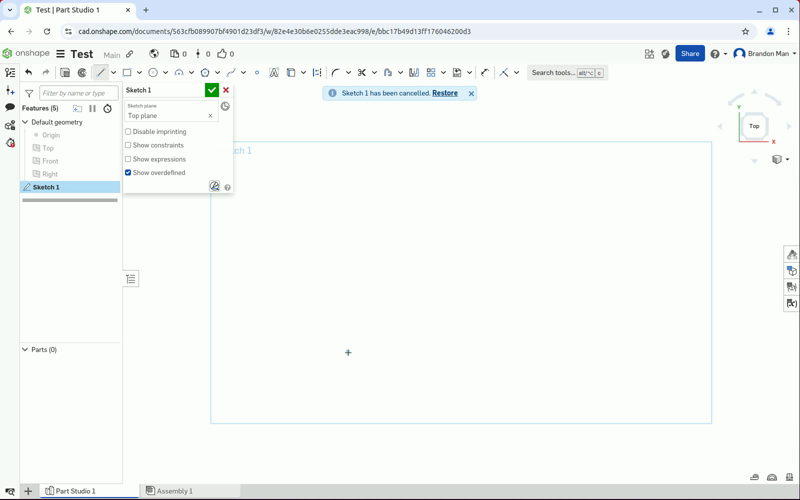
mouse_move(572, 352)
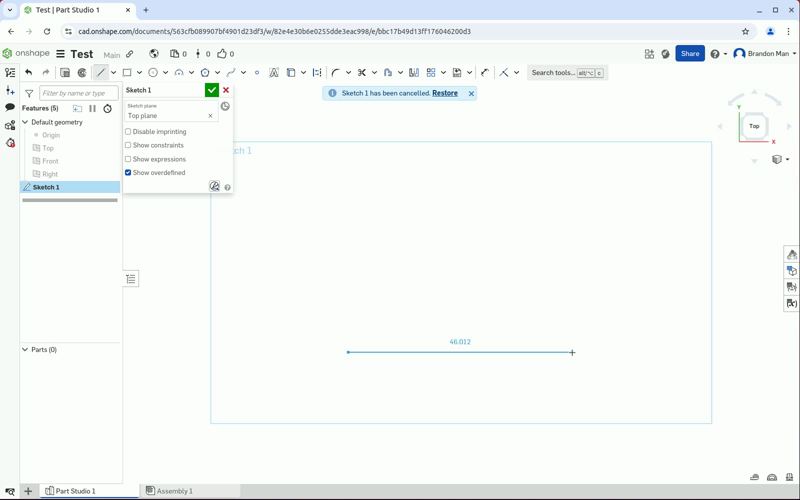
click(572, 352)
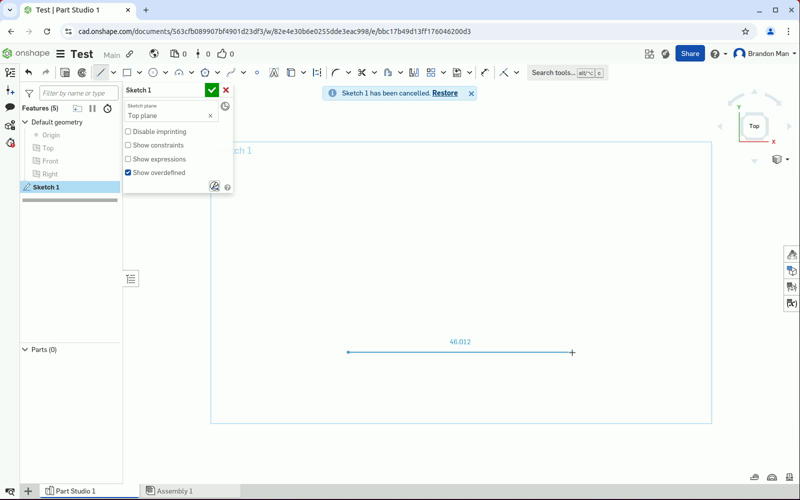
key_up(shift)
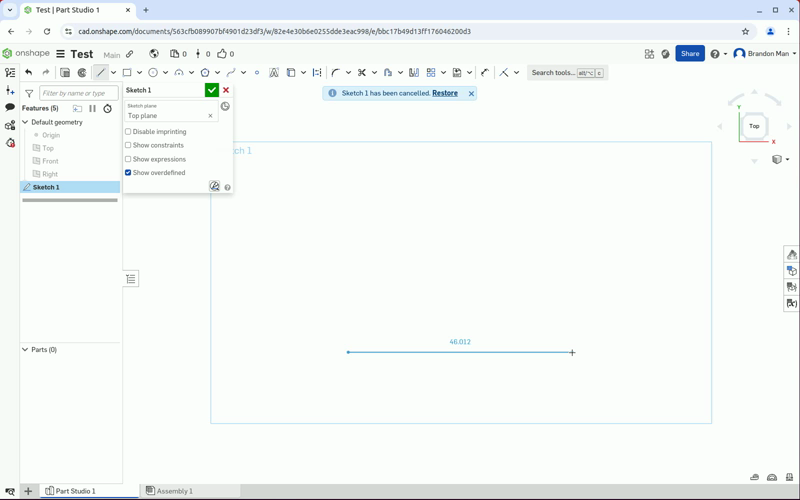
key_down(shift)
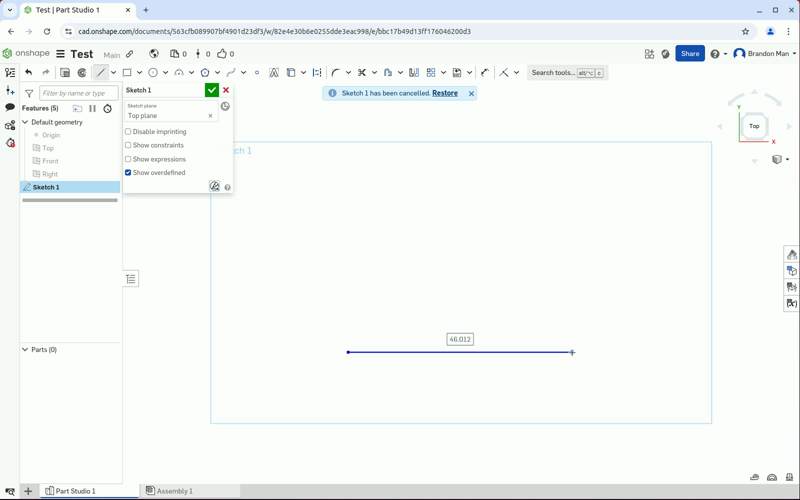
mouse_move(572, 215)
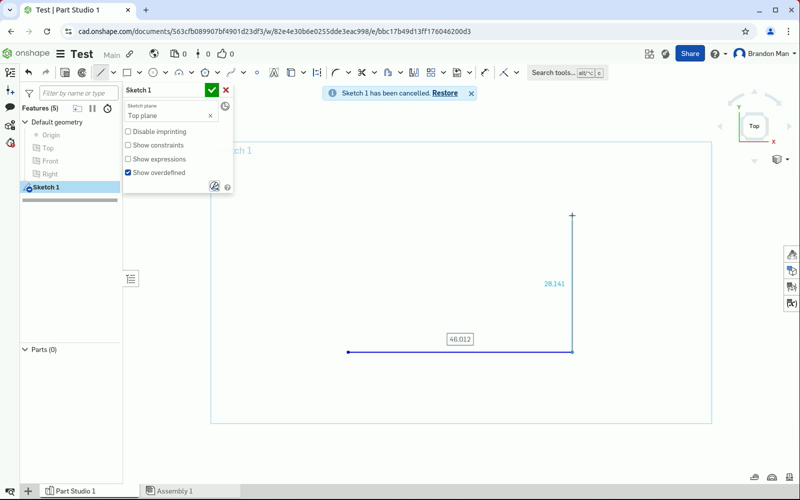
click(572, 215)
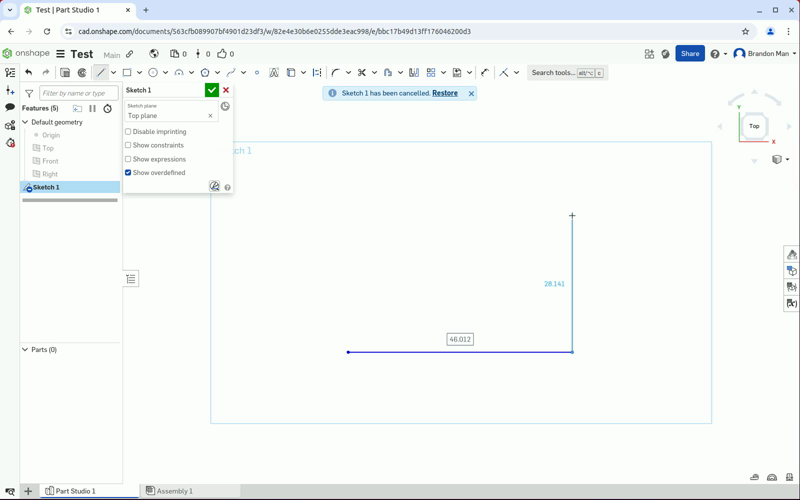
key_up(shift)
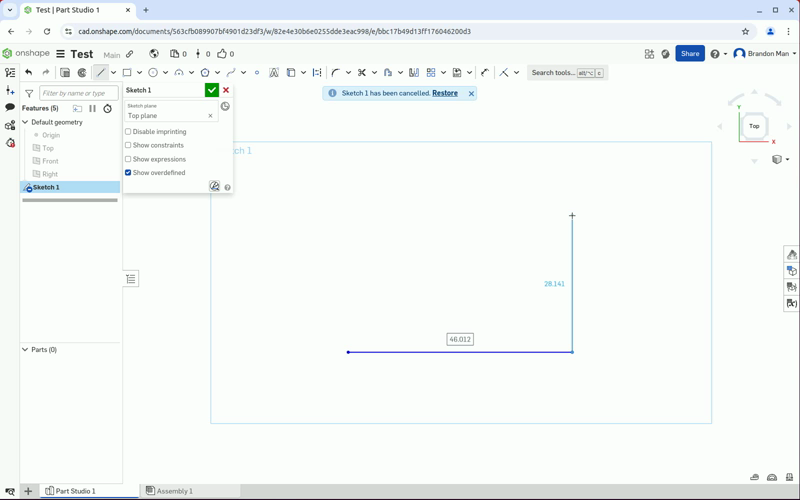
key_down(shift)
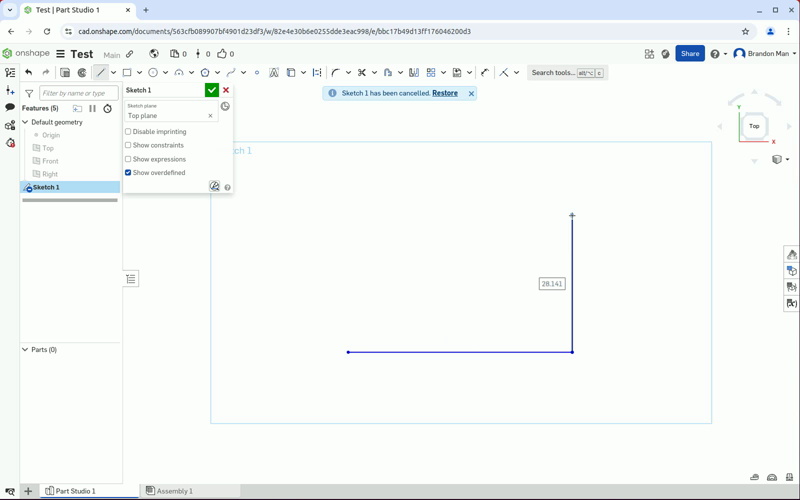
mouse_move(348, 215)
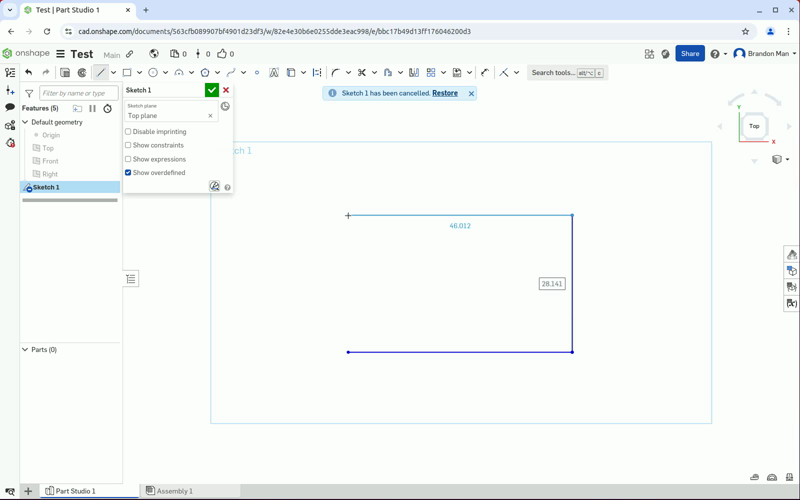
click(348, 215)
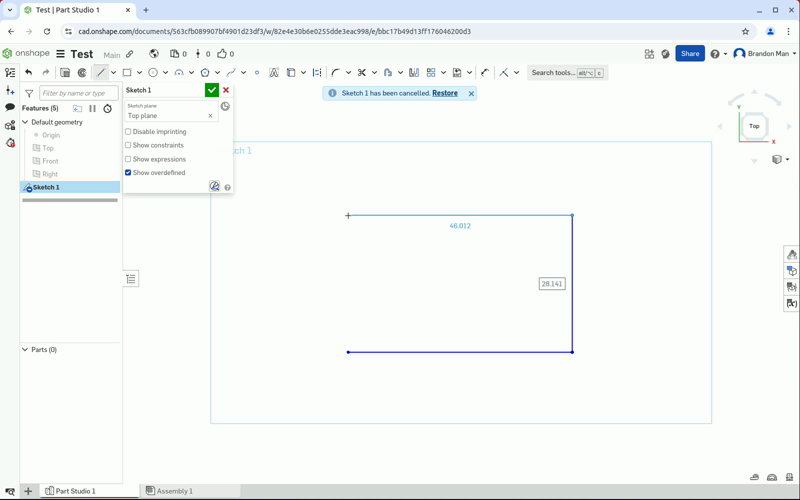
key_up(shift)
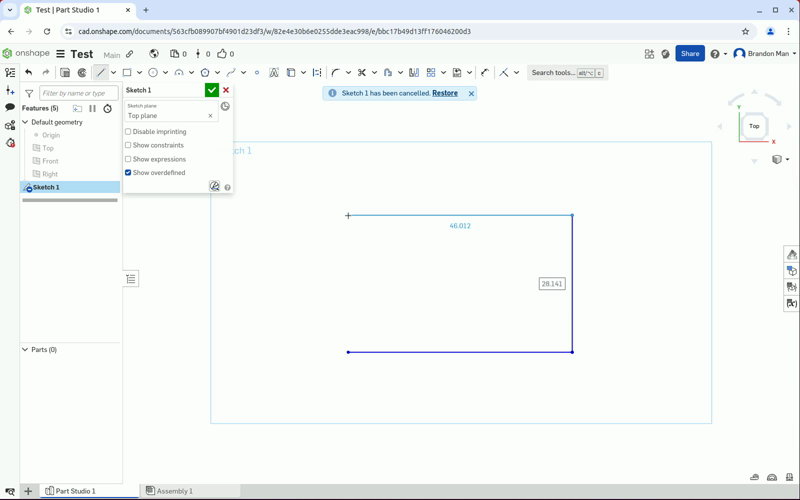
key_down(shift)
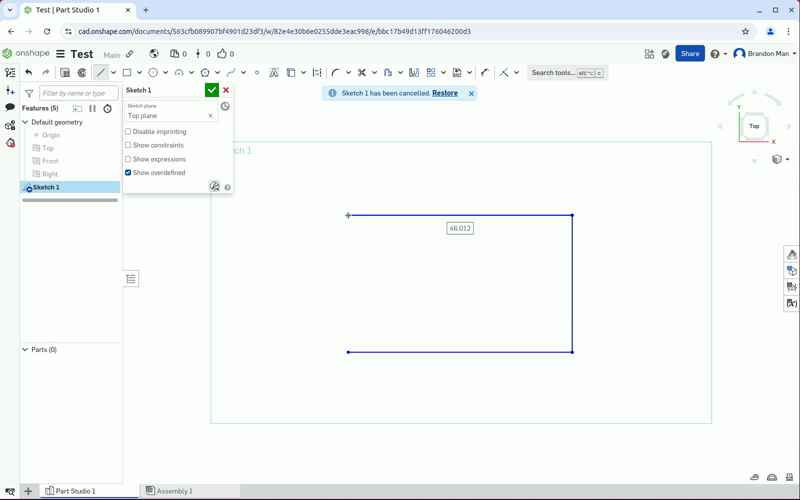
mouse_move(348, 352)
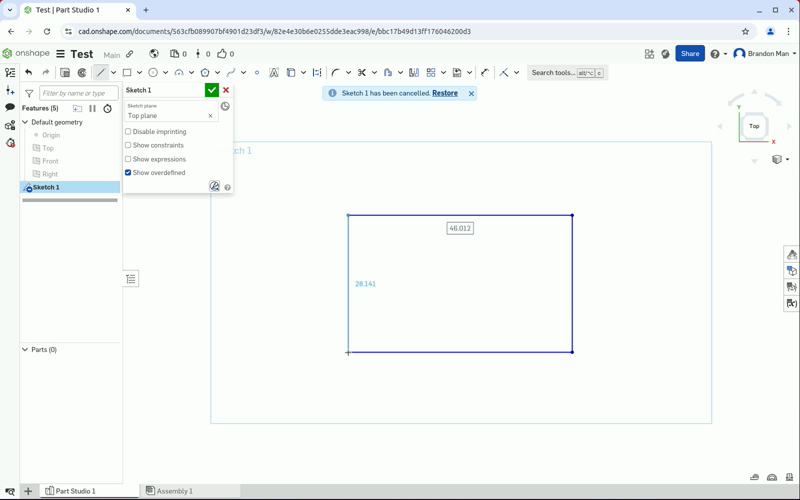
key_up(shift)
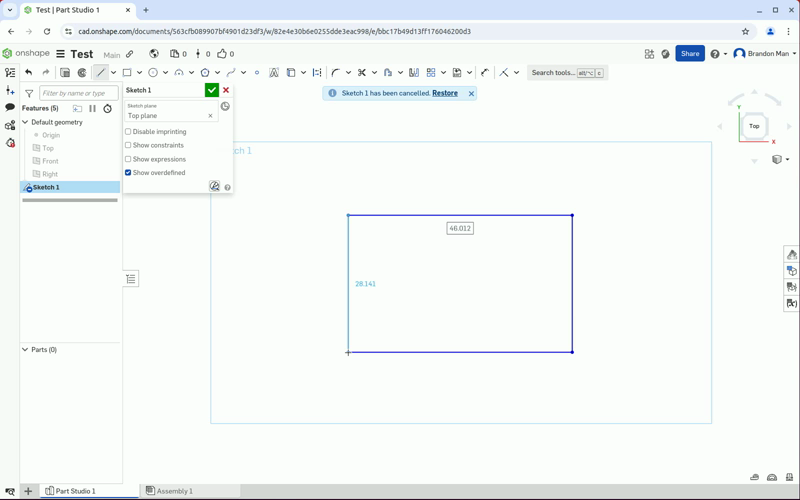
click(348, 352)
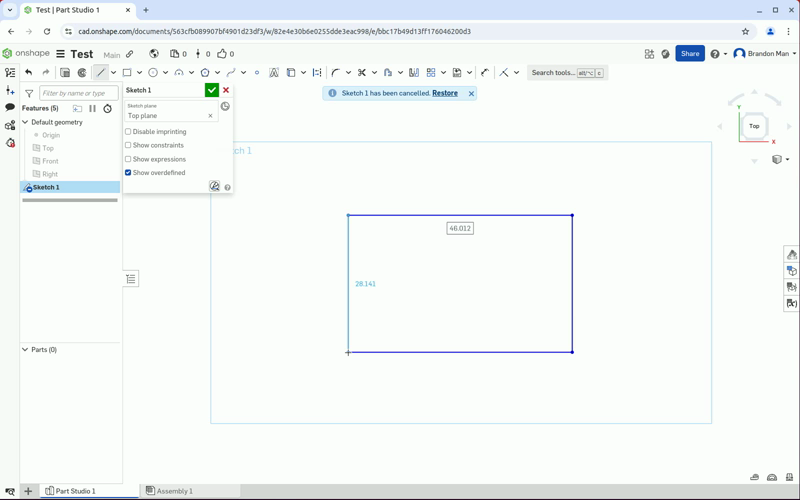
key(esc)
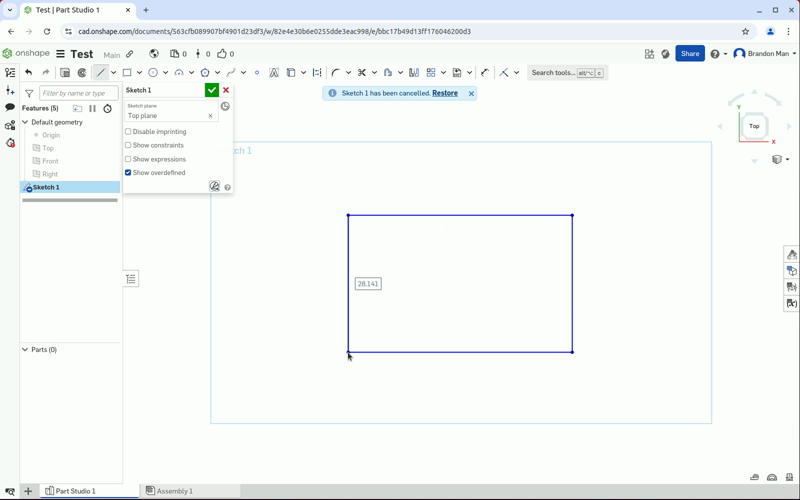
mouse_move(403, 331)
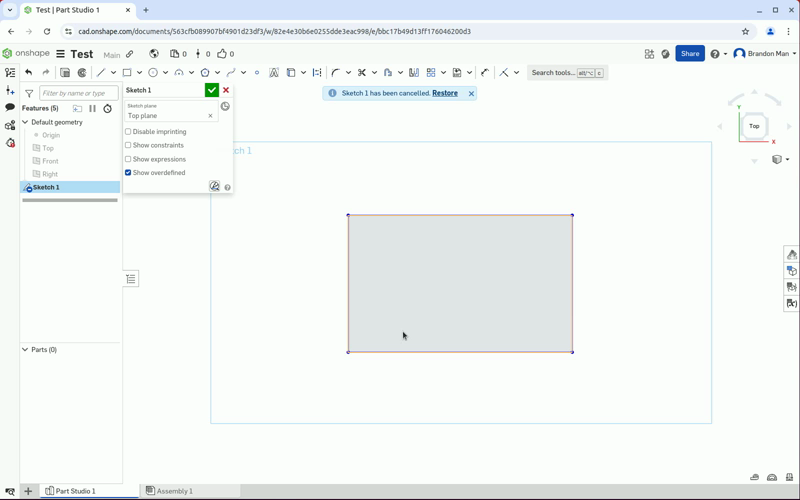
click(403, 331)
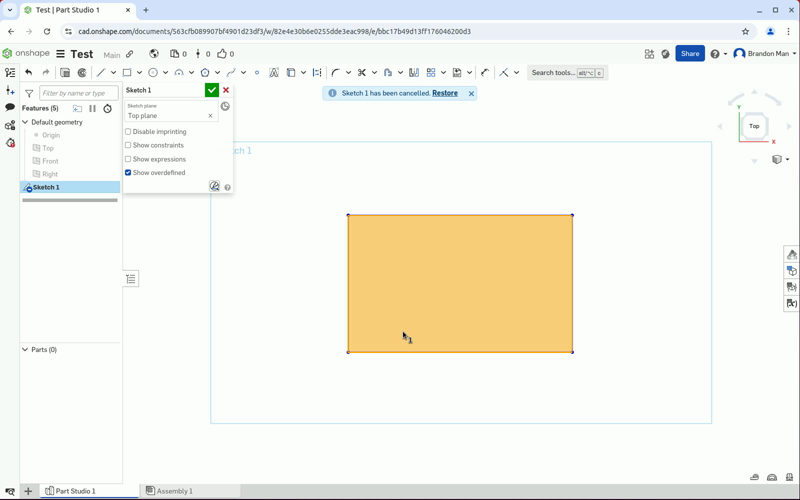
mouse_move(73, 352)
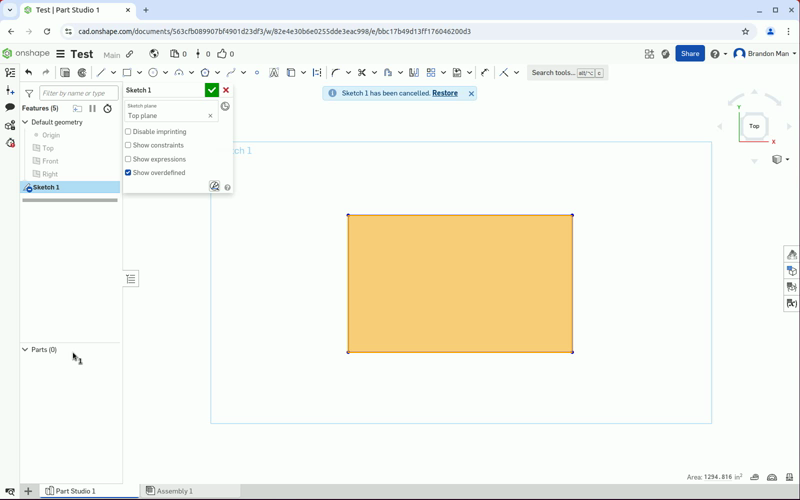
key(shift+y)
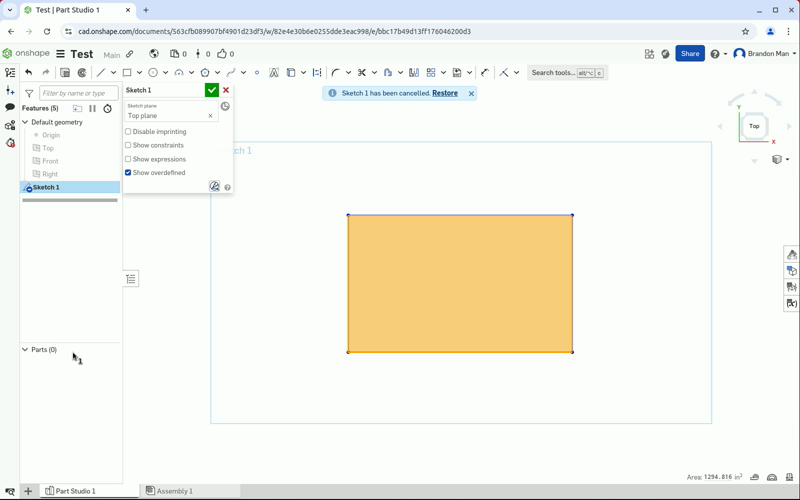
key(shift+e)
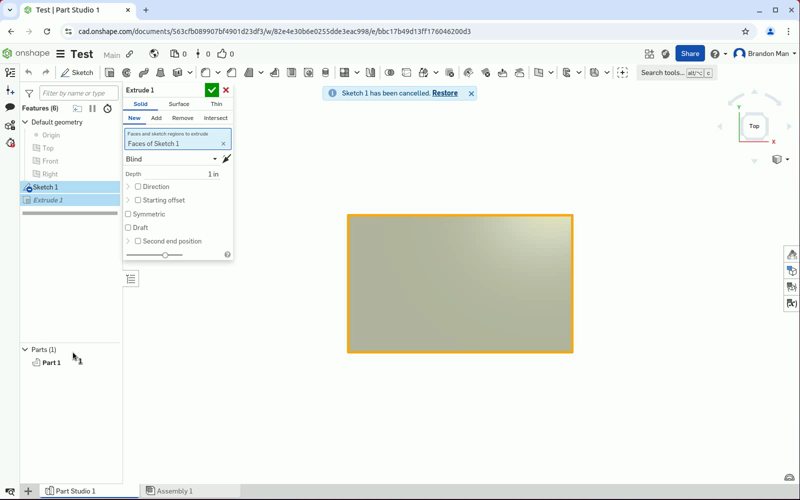
mouse_move(143, 106)
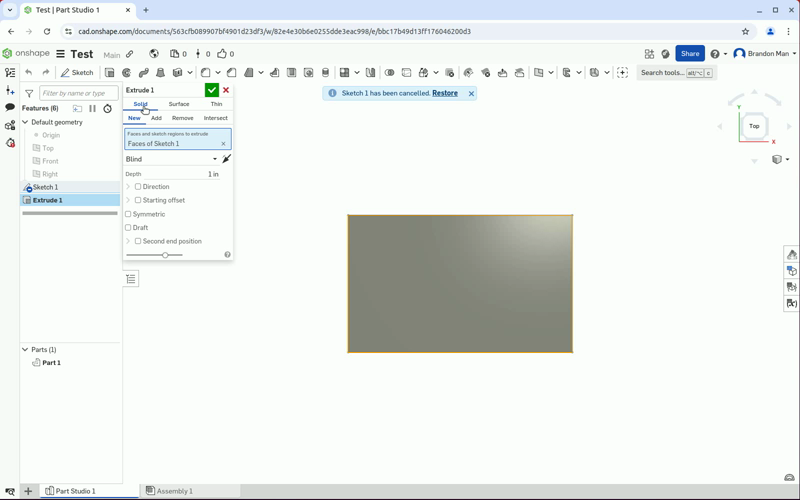
click(143, 106)
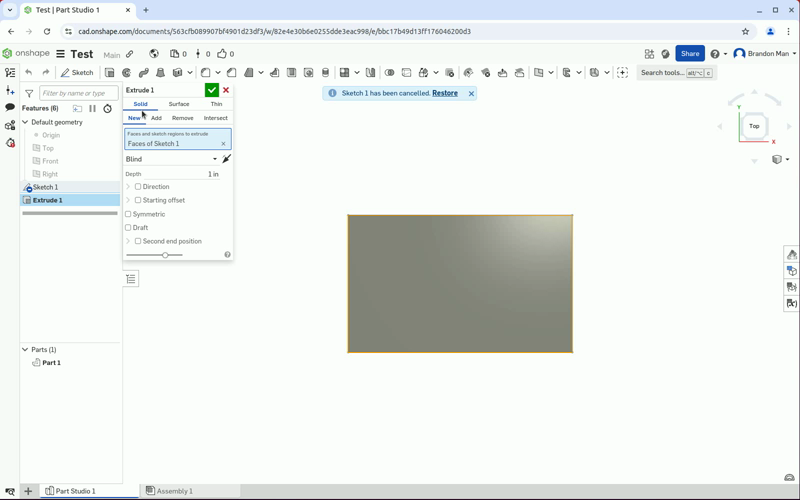
mouse_move(137, 120)
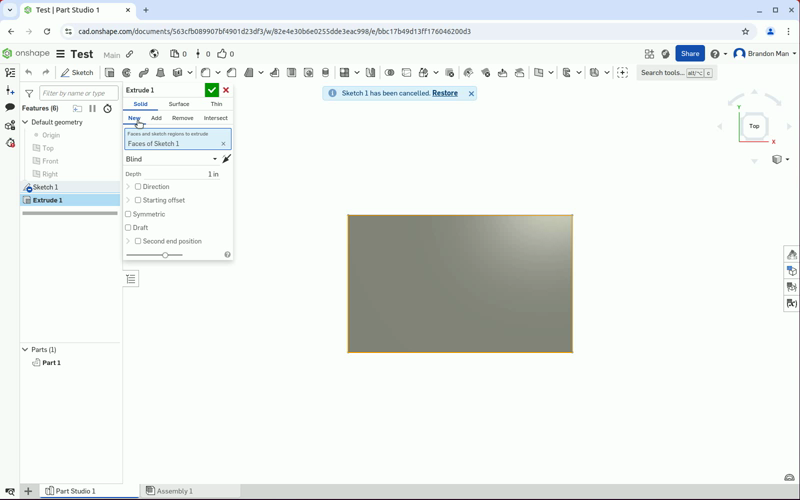
click(137, 120)
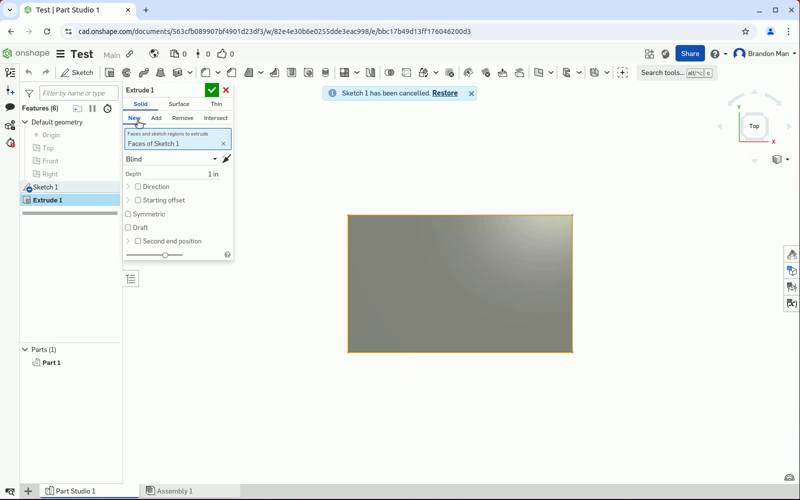
key(tab, 4)
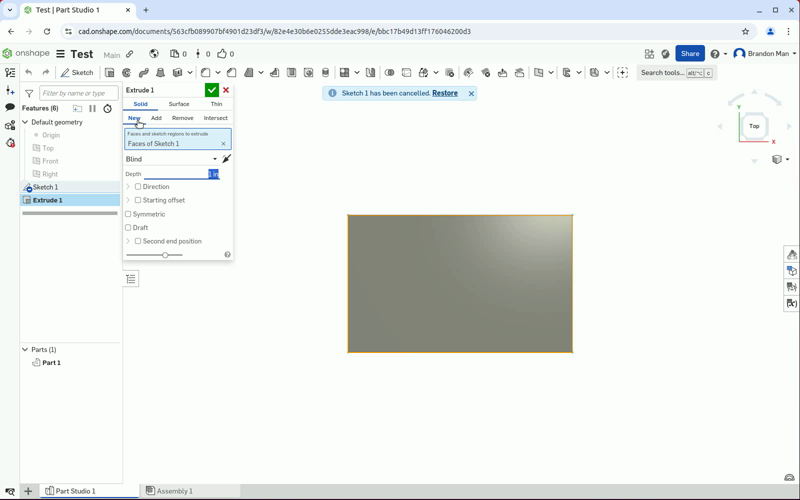
text(7.221)
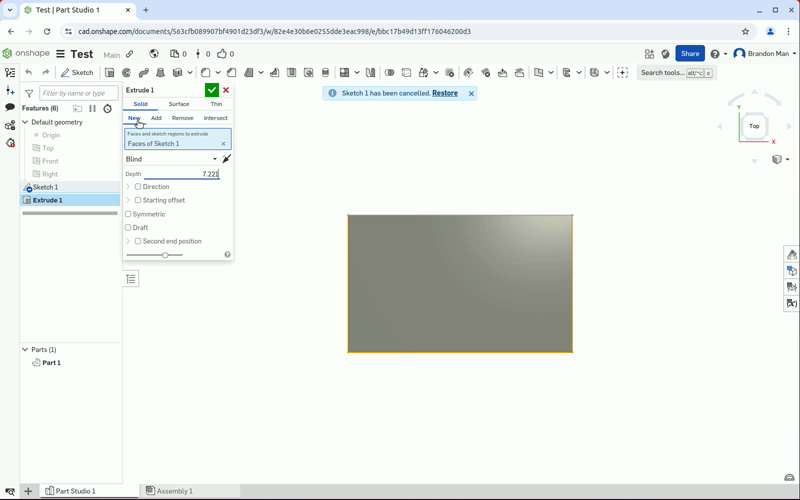
key(enter)
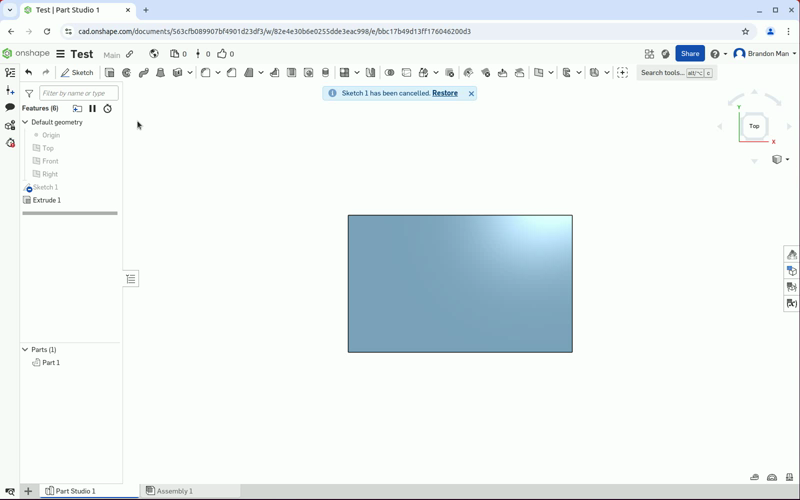
key(shift+h)
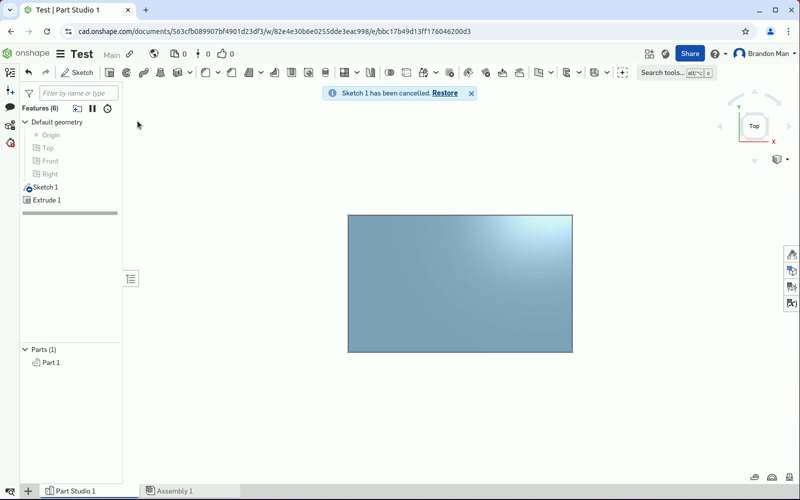
key(shift+h)
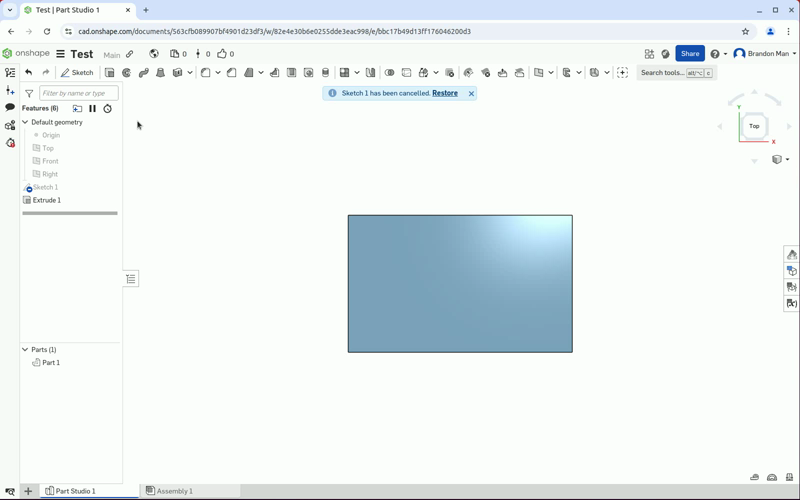
mouse_move(73, 189)
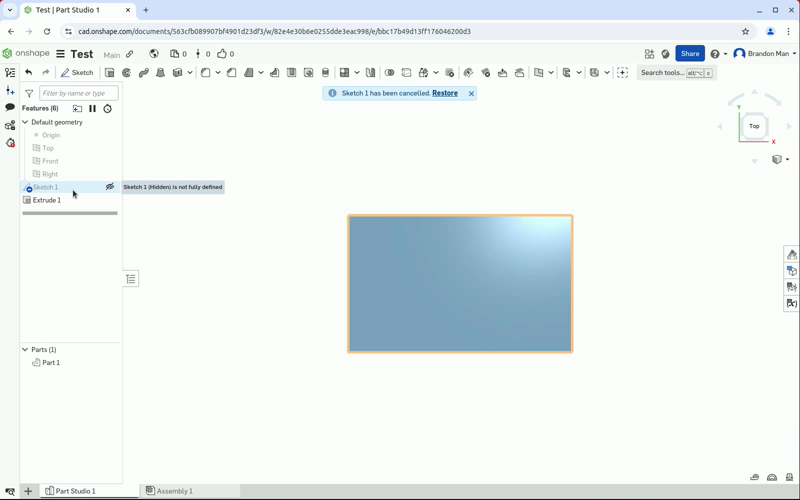
click(73, 189)
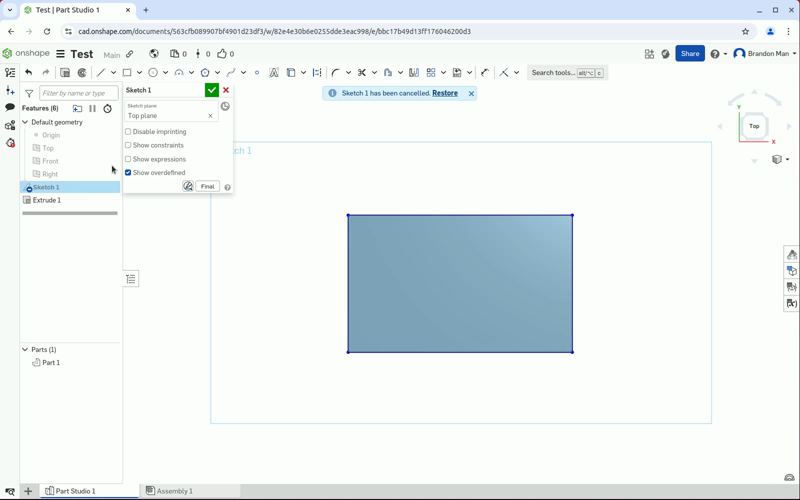
mouse_move(229, 92)
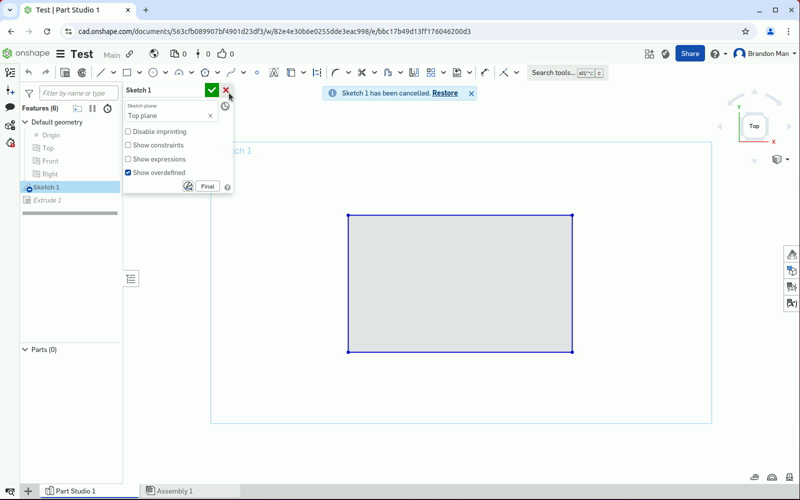
click(229, 92)
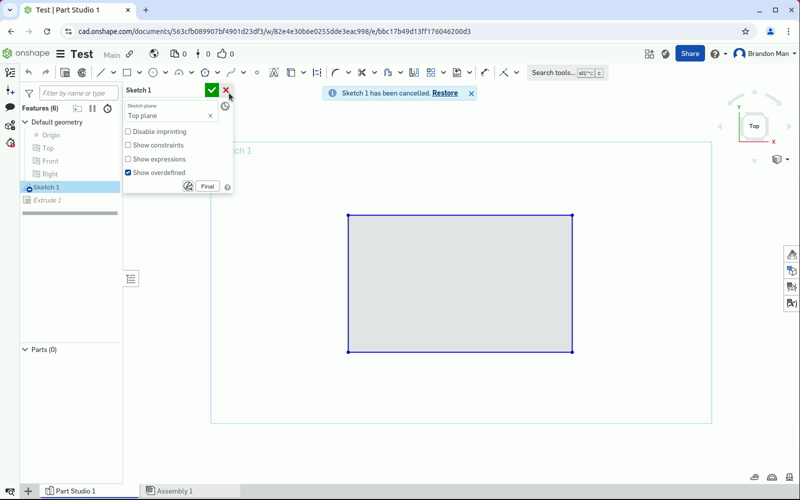
key(shift+s)
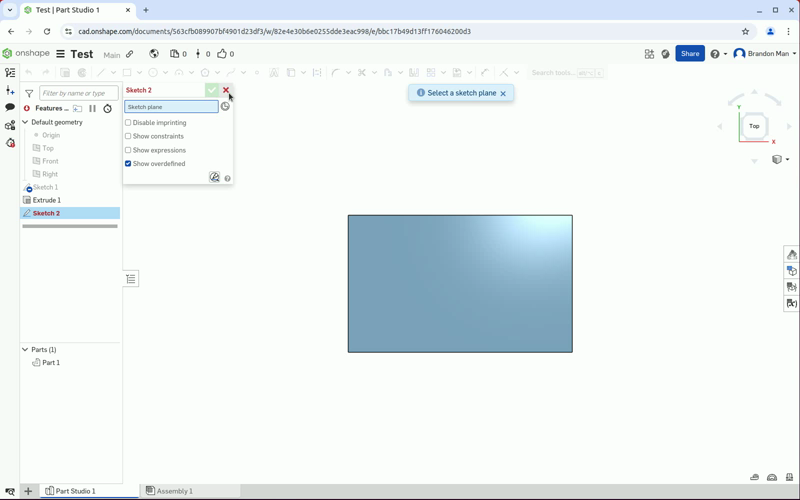
mouse_move(73, 150)
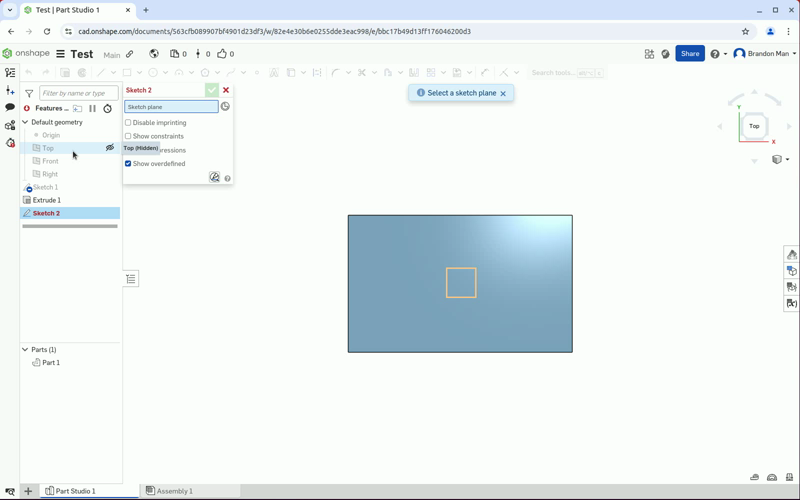
click(73, 150)
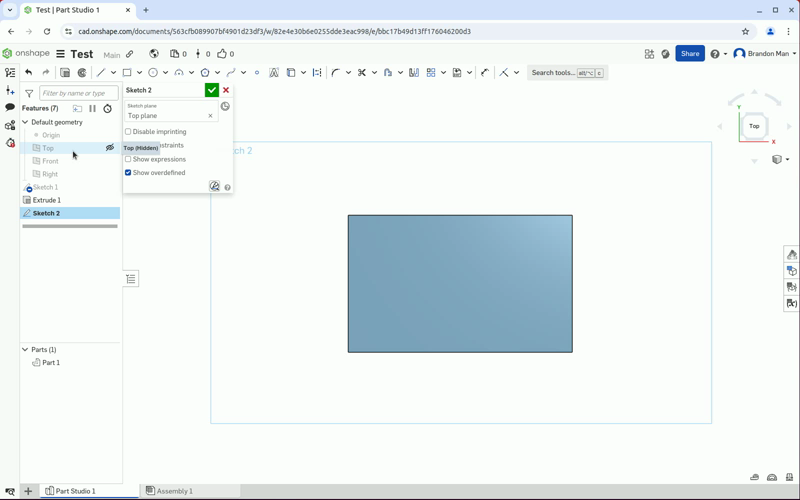
mouse_move(73, 352)
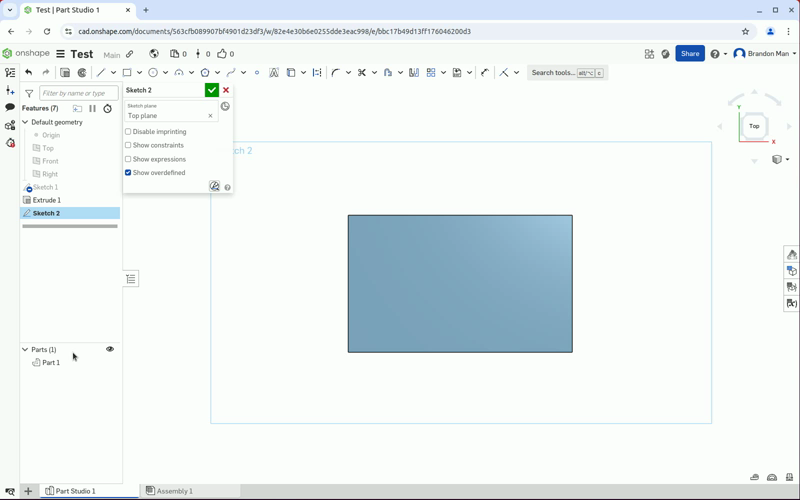
key(y)
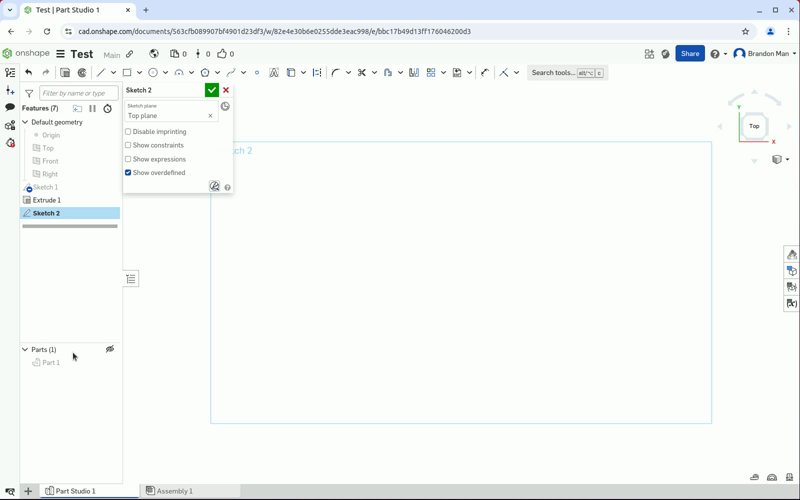
key(l)
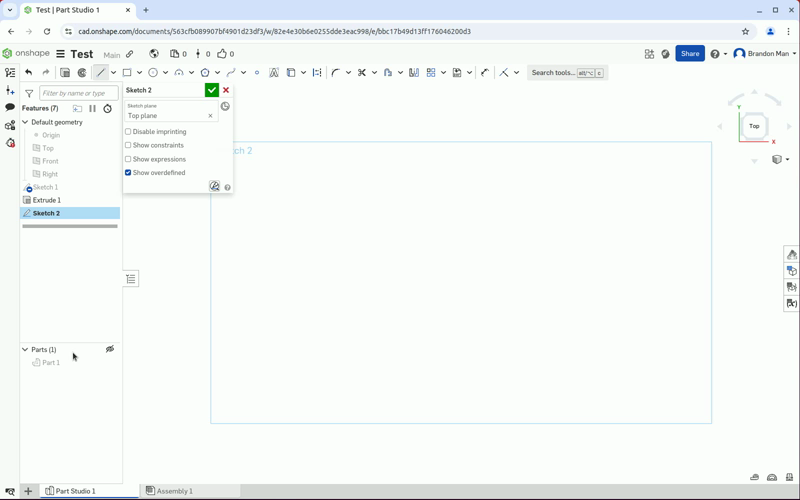
key_down(shift)
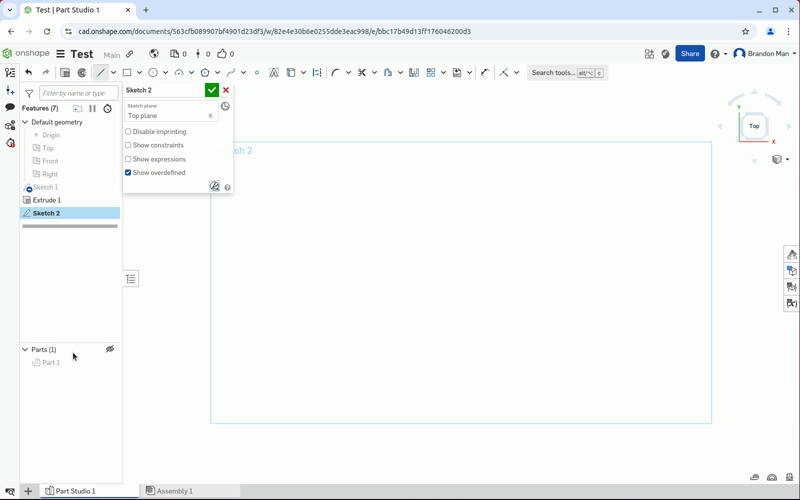
mouse_move(348, 352)
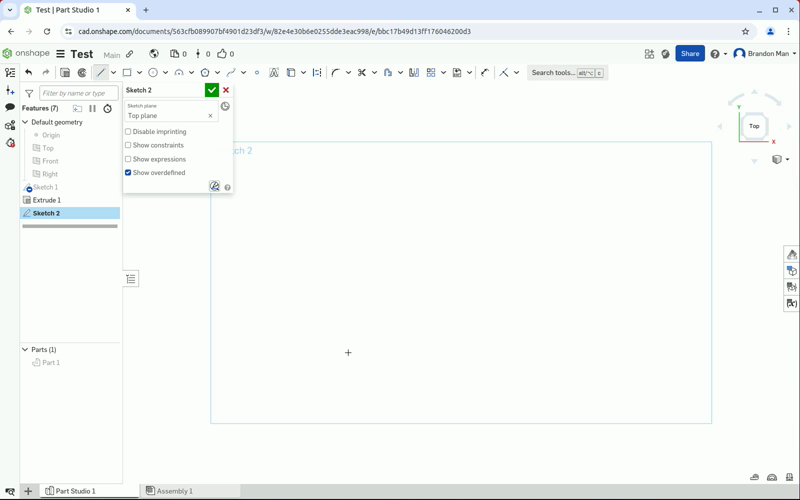
click(348, 352)
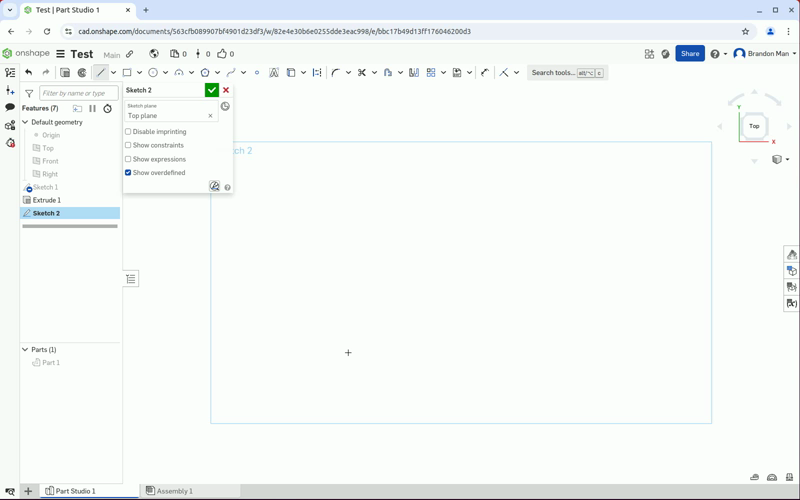
key_up(shift)
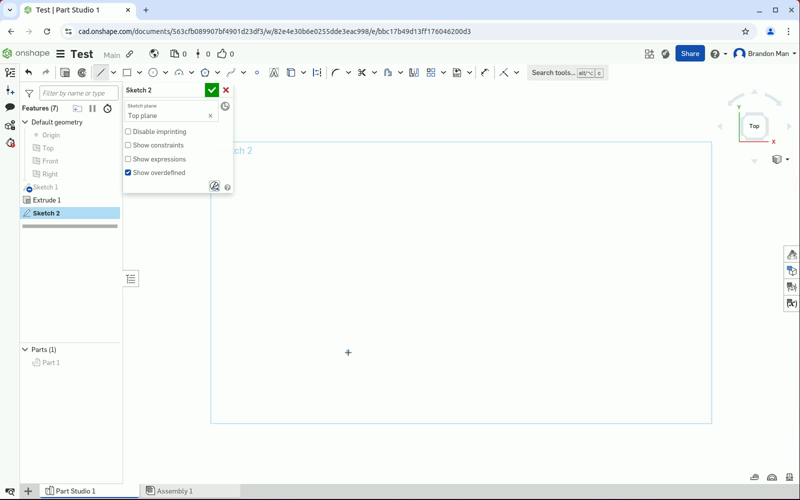
key_down(shift)
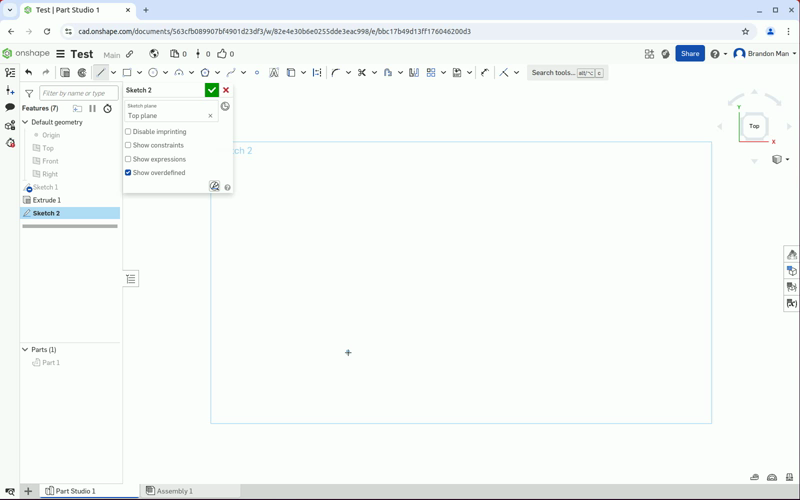
mouse_move(572, 352)
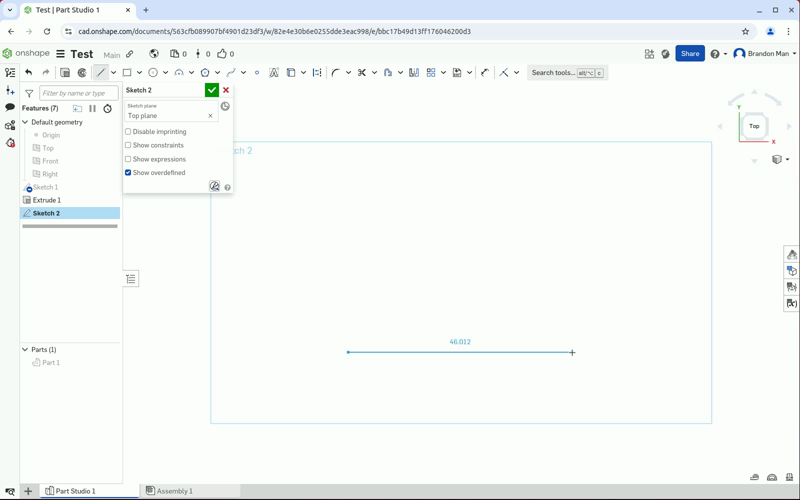
click(572, 352)
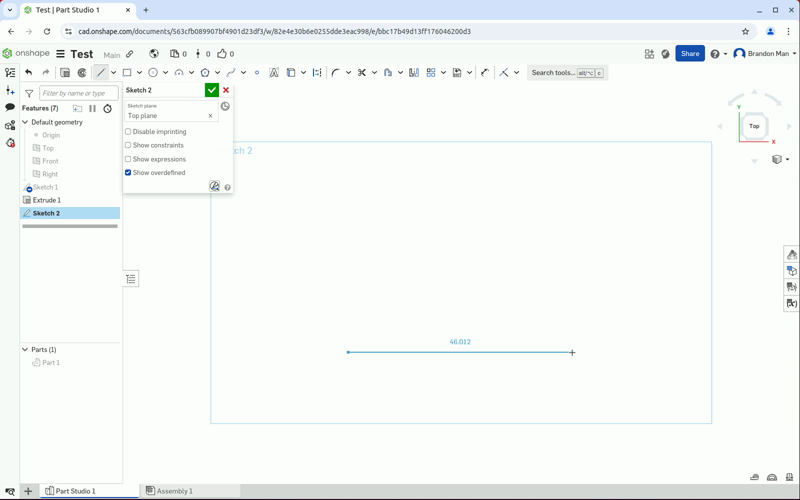
key_up(shift)
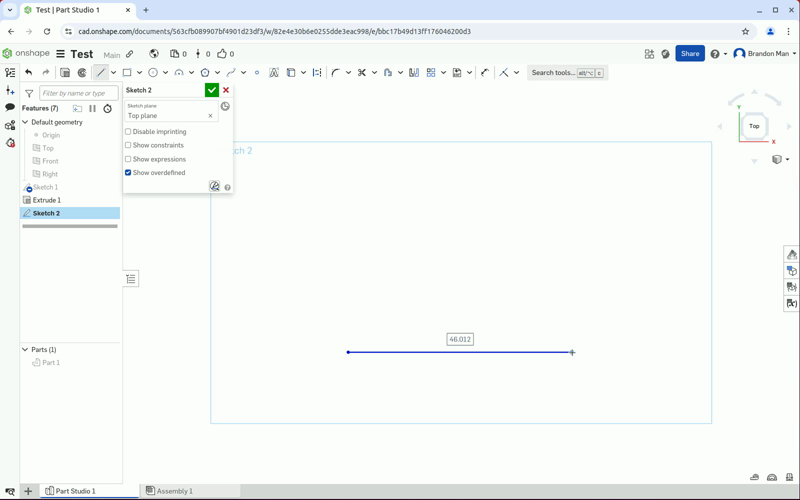
key_down(shift)
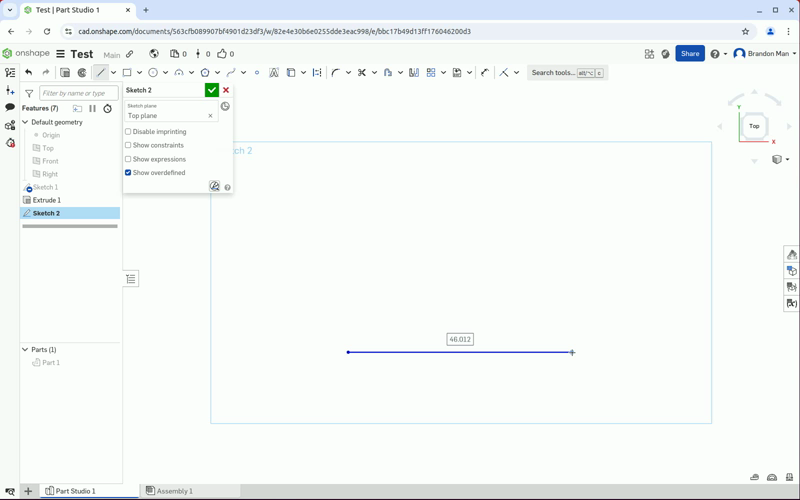
mouse_move(572, 215)
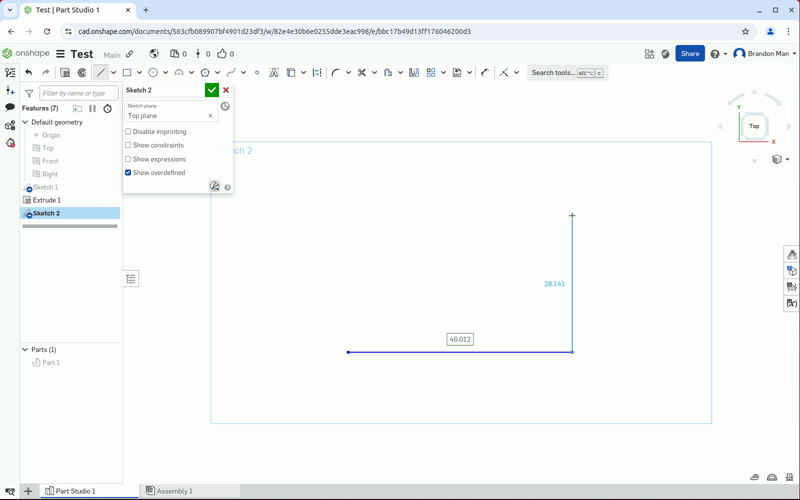
click(572, 215)
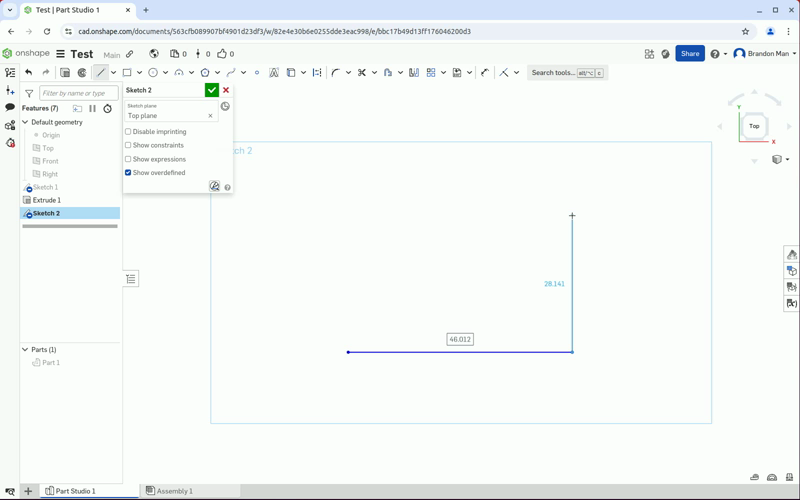
key_up(shift)
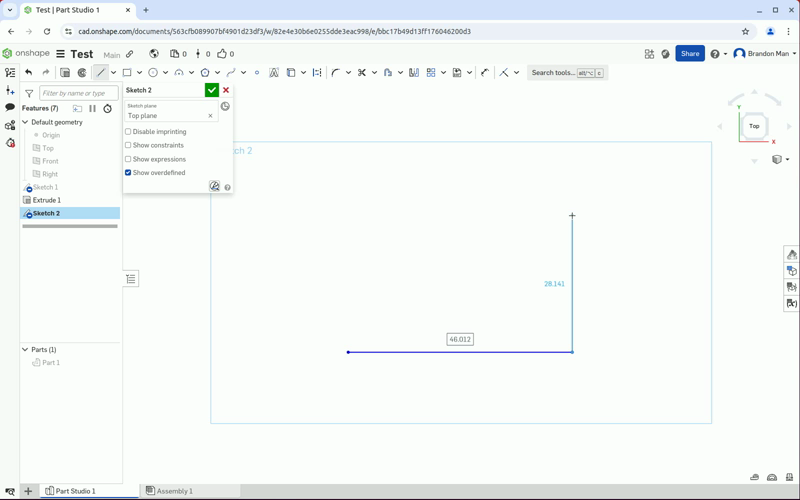
key_down(shift)
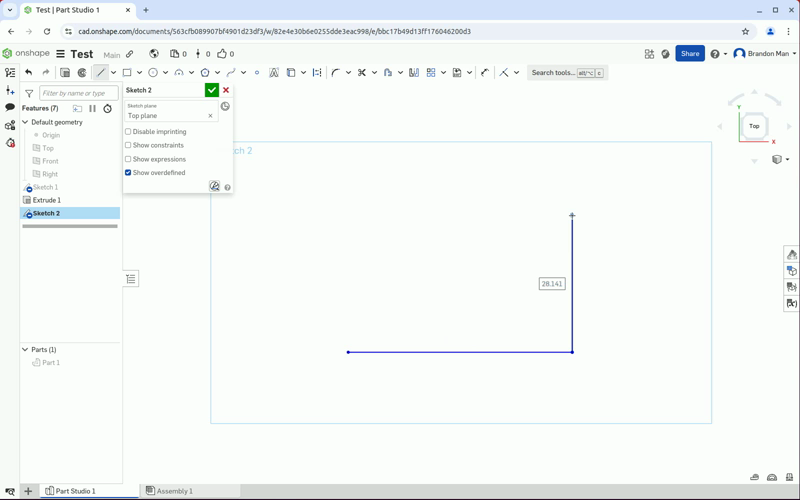
mouse_move(348, 215)
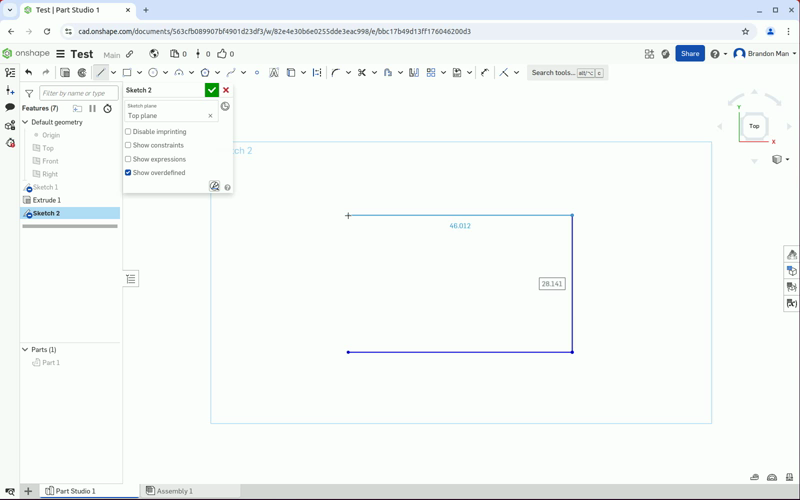
click(348, 215)
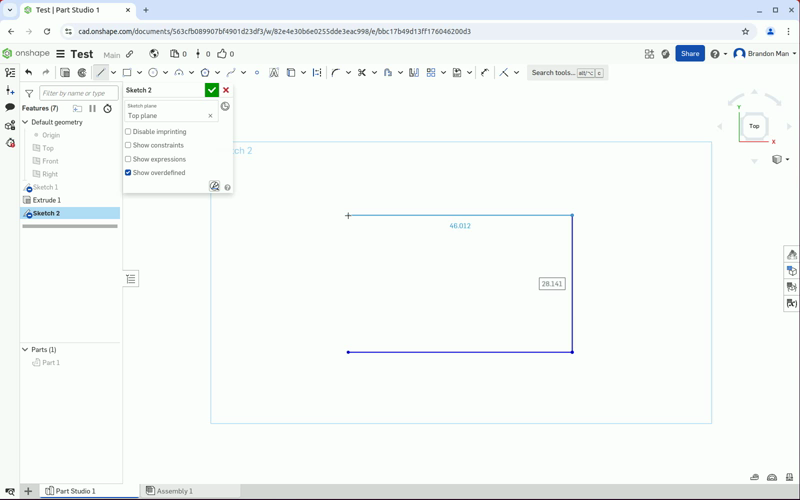
key_up(shift)
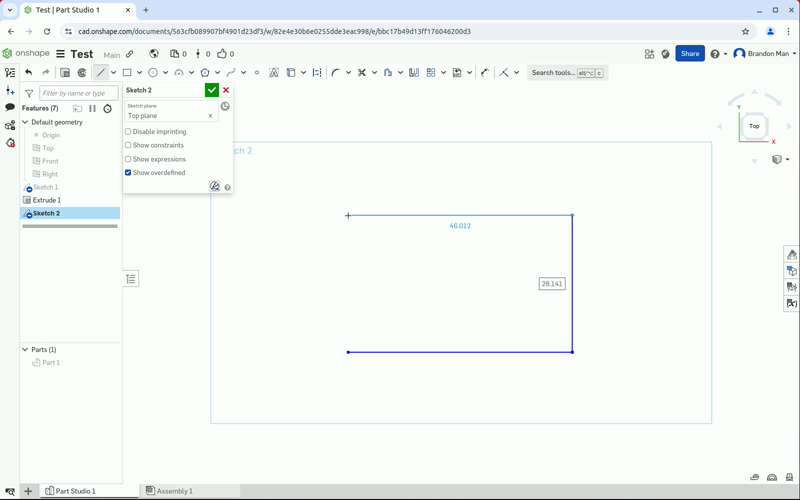
key_down(shift)
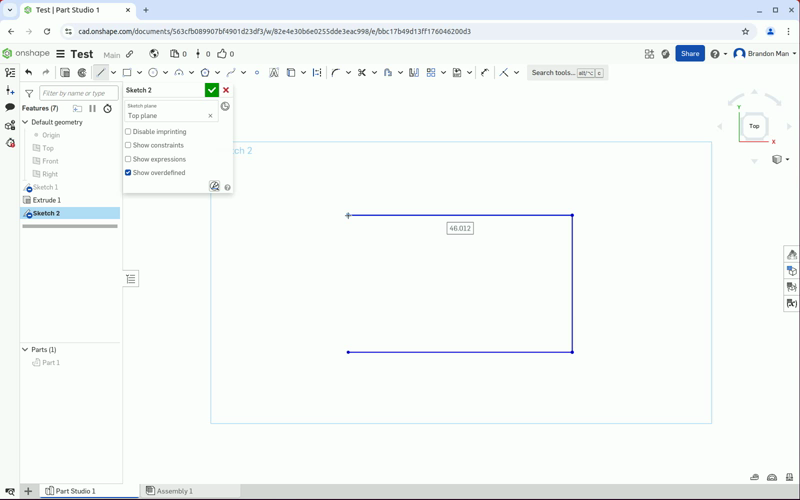
mouse_move(348, 352)
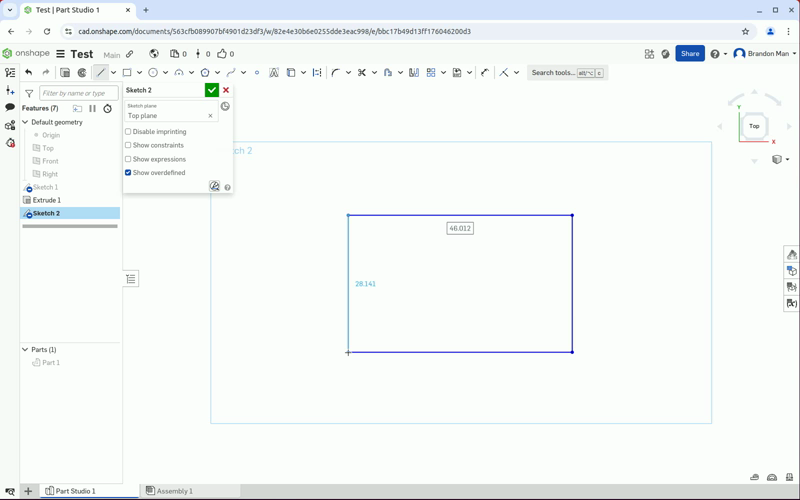
key_up(shift)
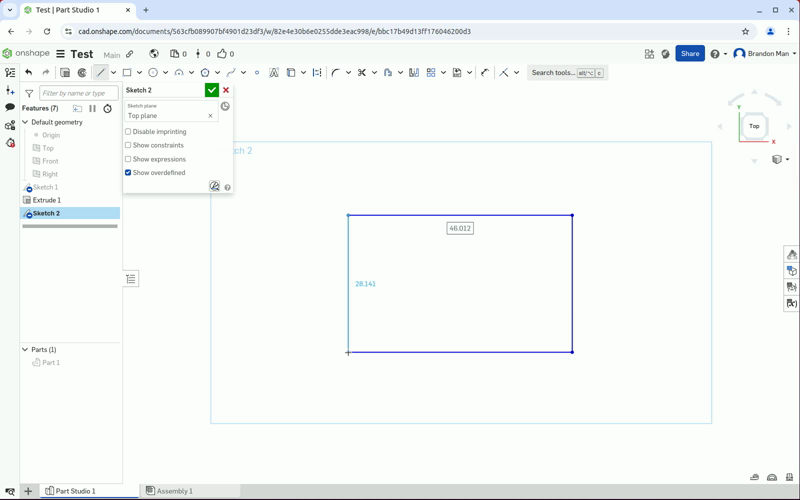
click(348, 352)
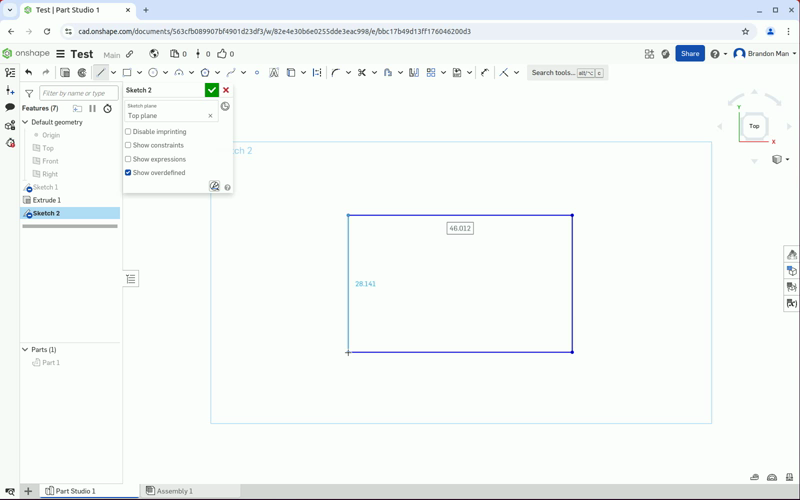
key(esc)
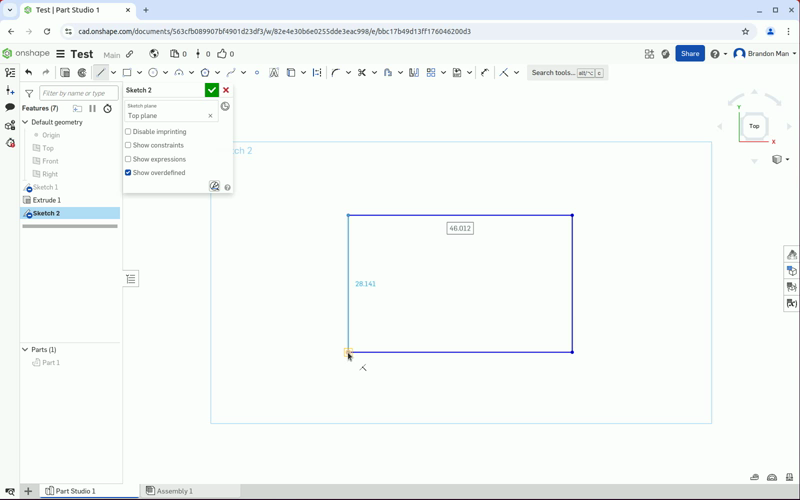
key(l)
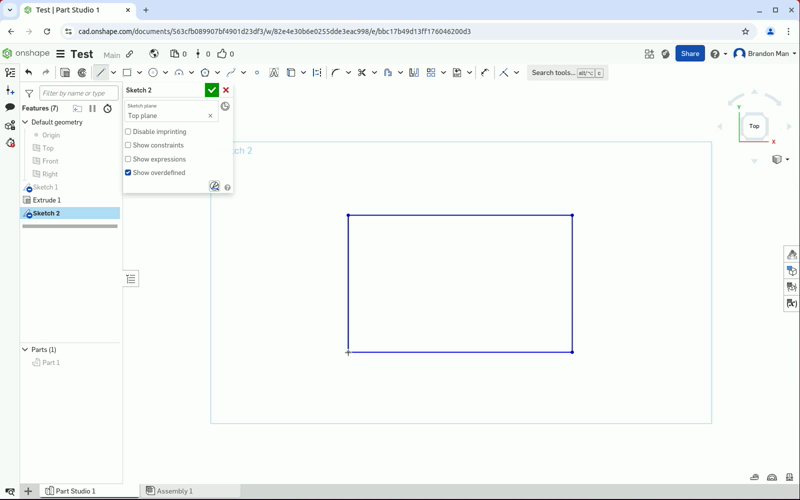
key_down(shift)
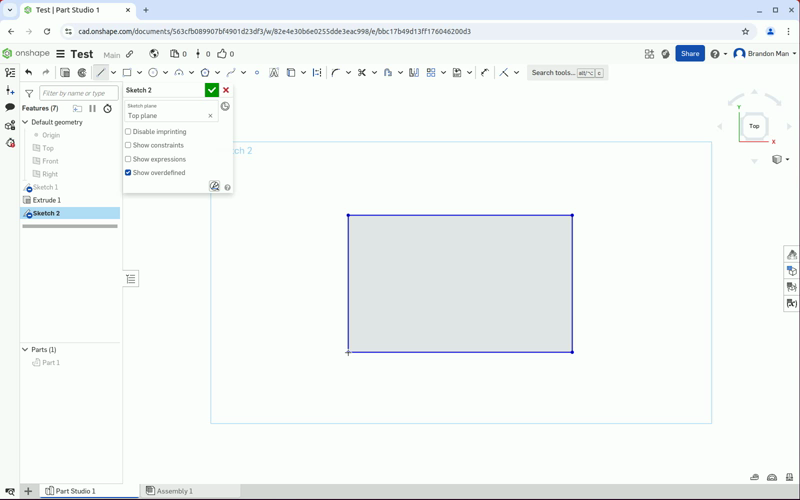
mouse_move(383, 316)
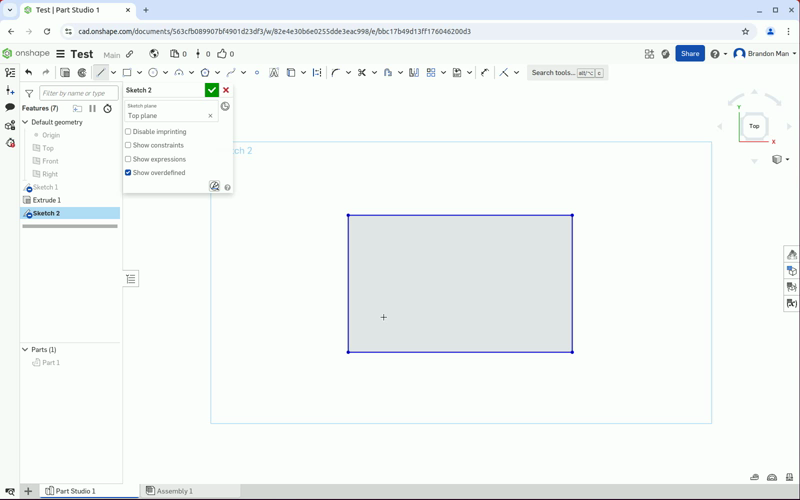
click(383, 316)
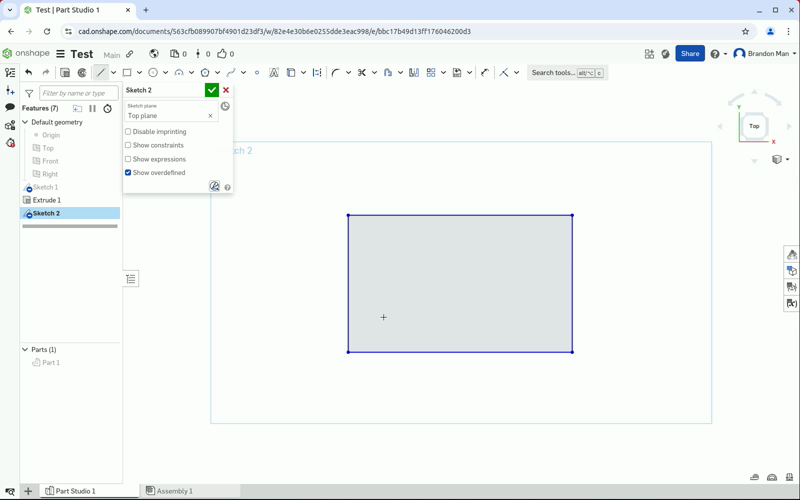
key_up(shift)
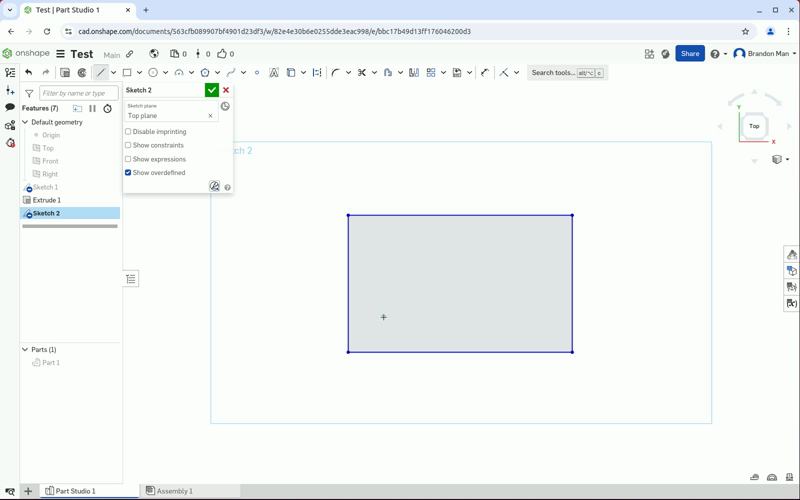
key_down(shift)
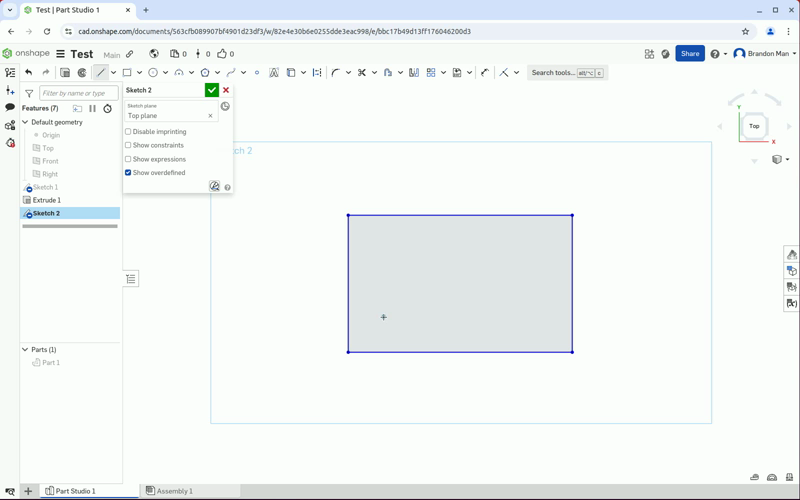
mouse_move(536, 316)
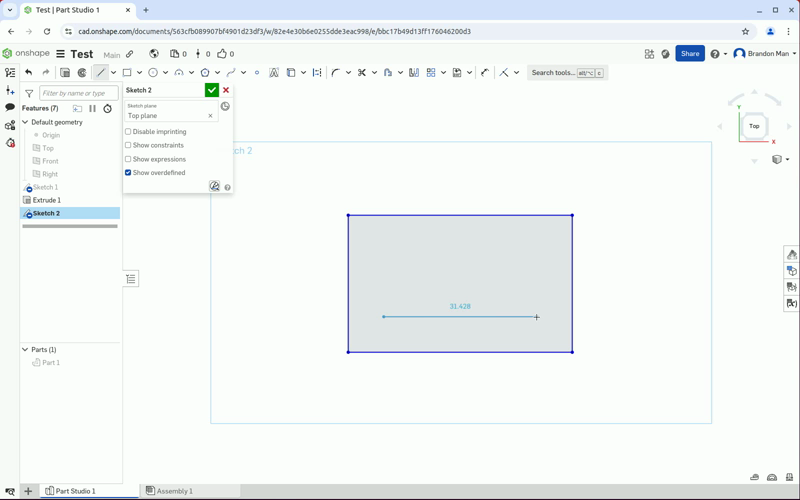
click(536, 316)
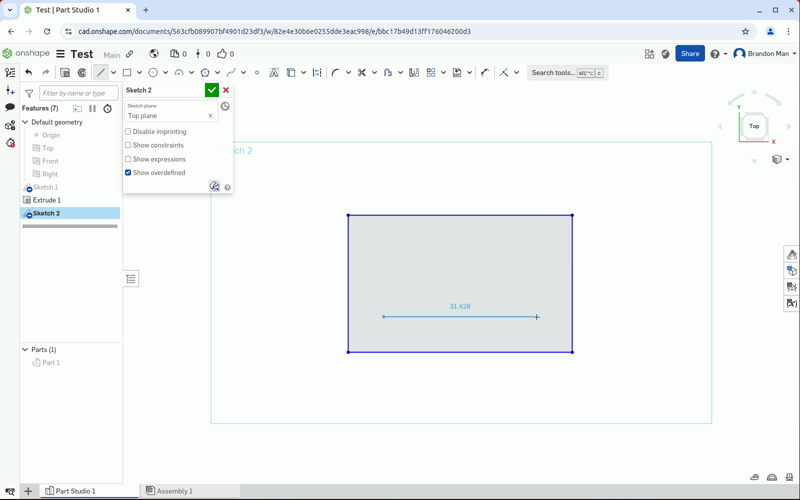
key_up(shift)
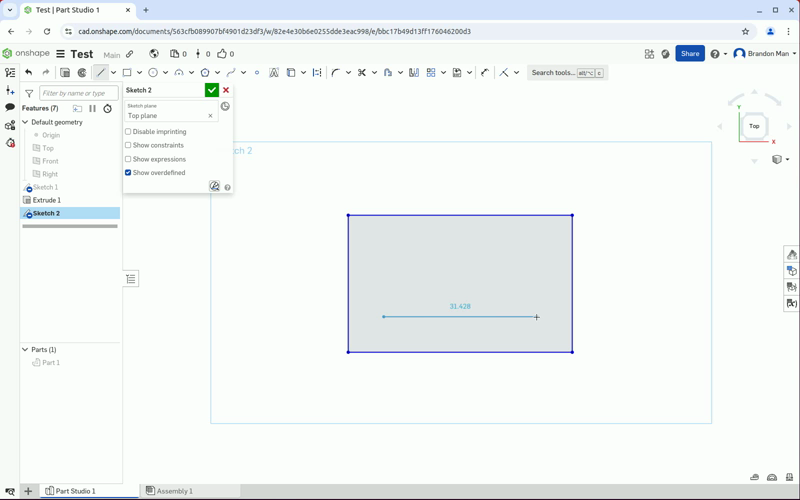
key_down(shift)
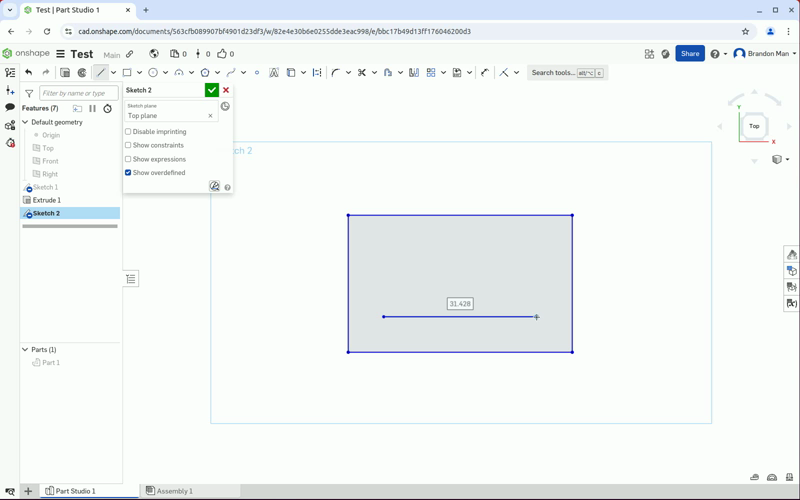
mouse_move(536, 248)
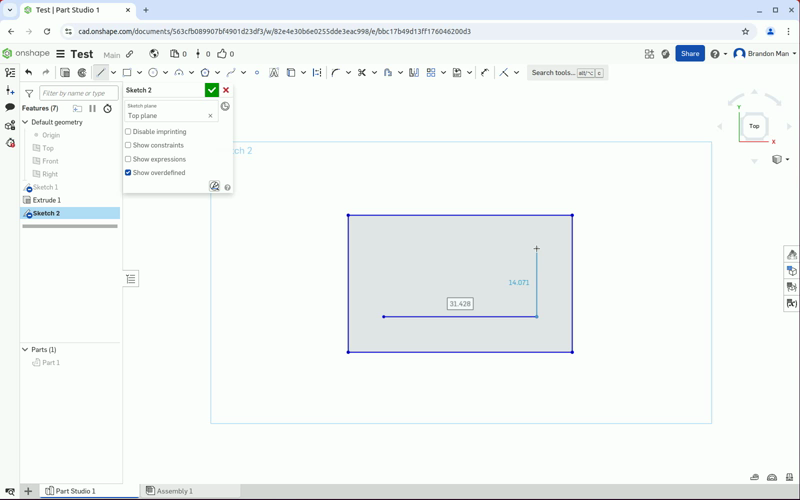
click(536, 248)
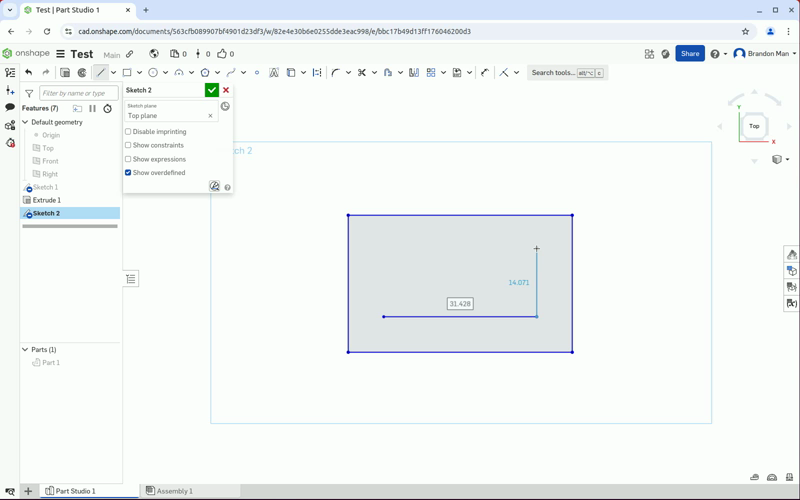
key_up(shift)
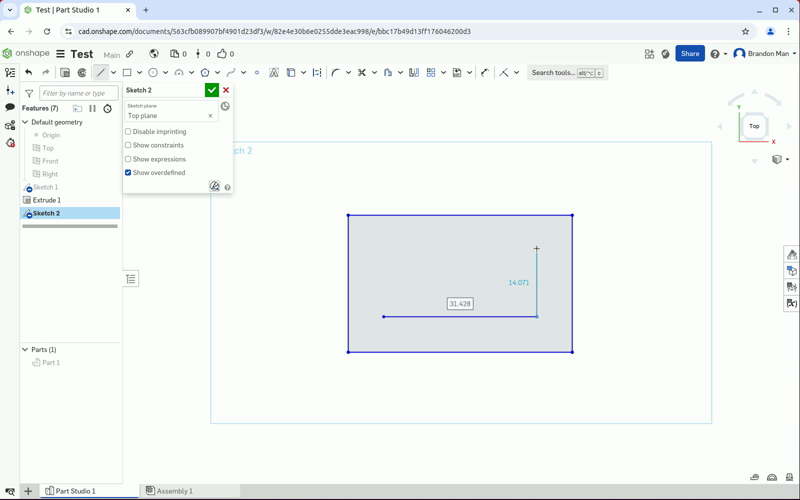
key_down(shift)
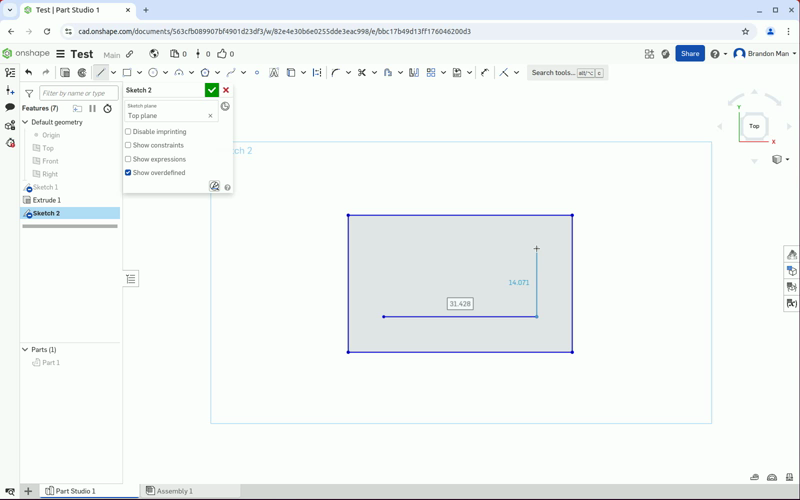
mouse_move(383, 248)
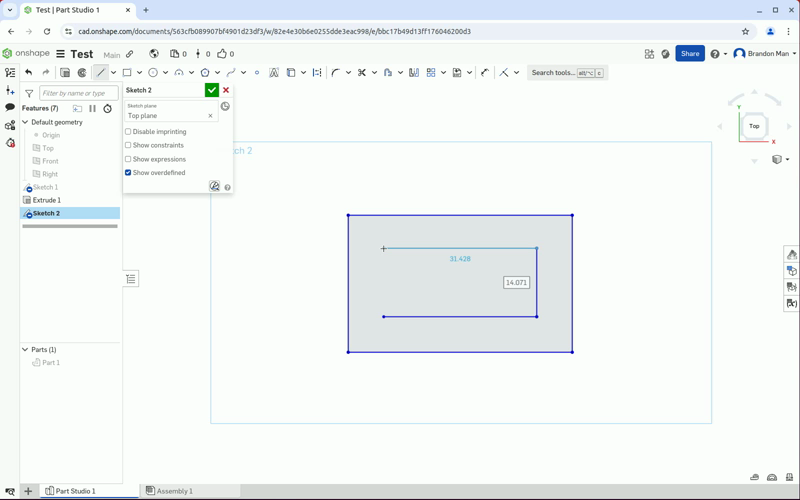
click(383, 248)
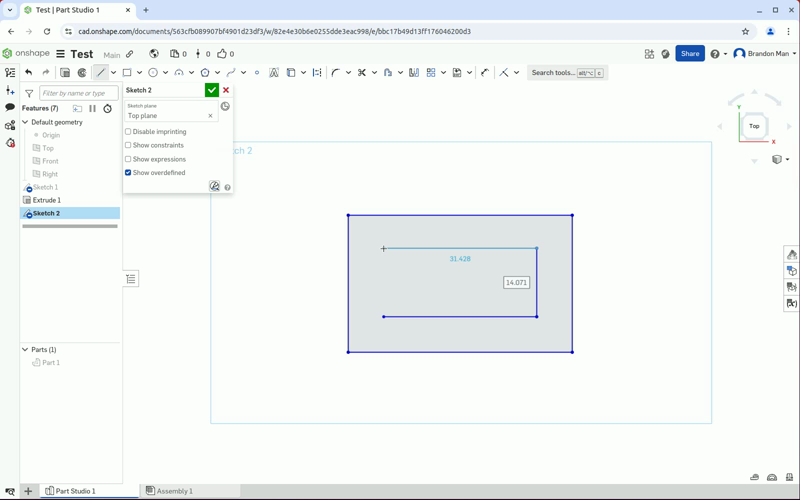
key_up(shift)
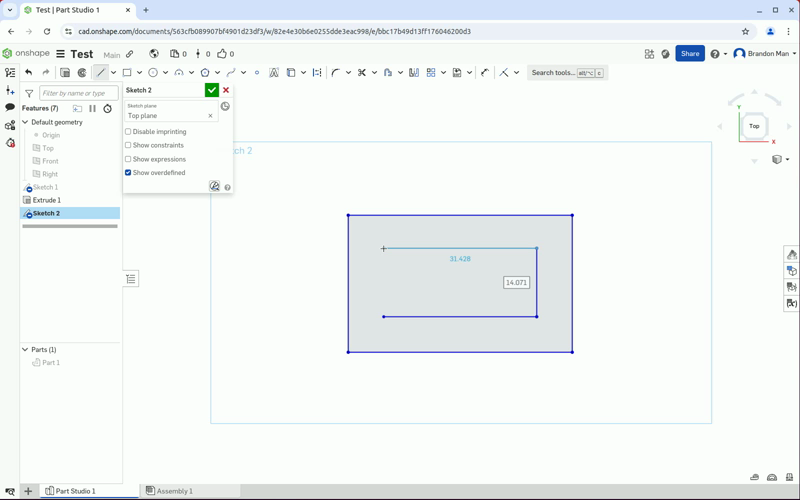
key_down(shift)
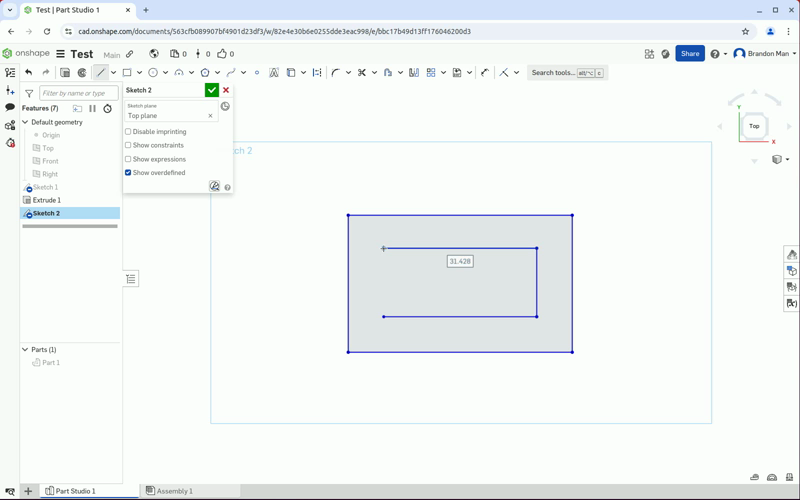
mouse_move(383, 316)
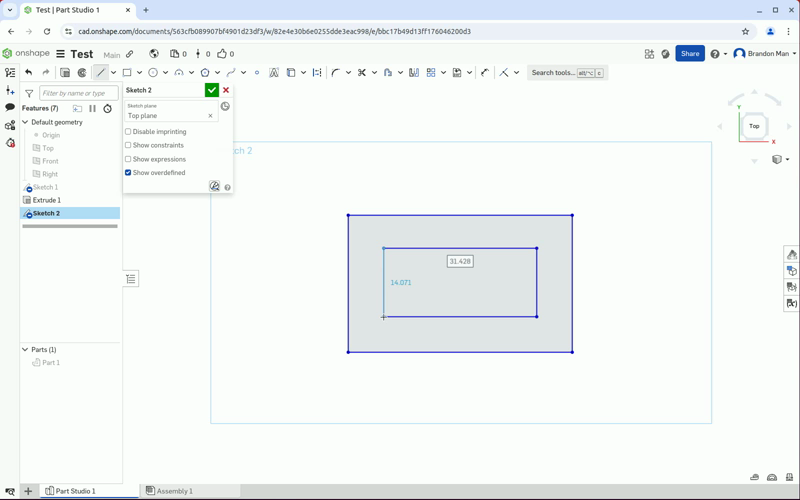
key_up(shift)
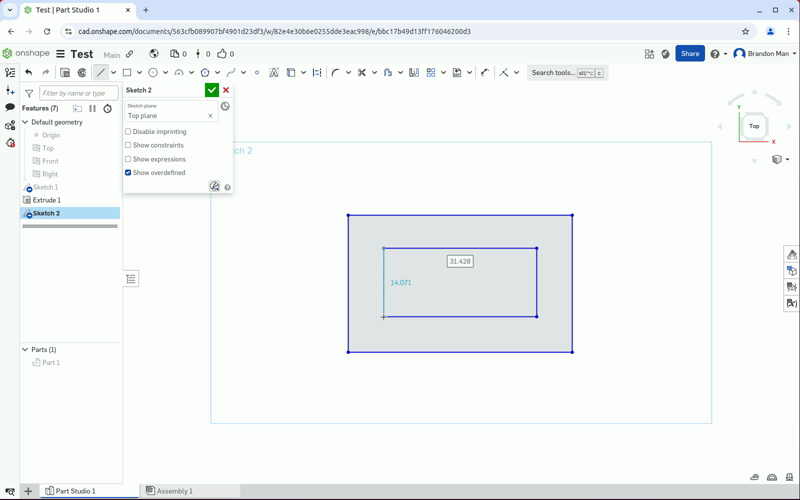
click(383, 316)
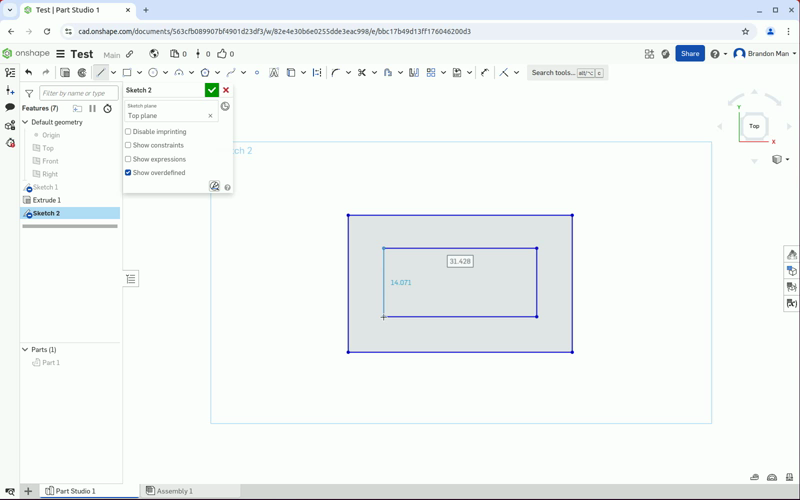
key(esc)
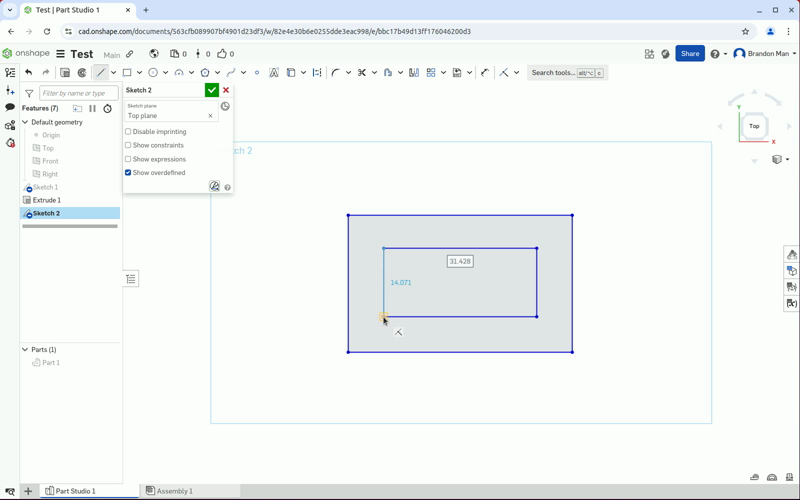
mouse_move(550, 290)
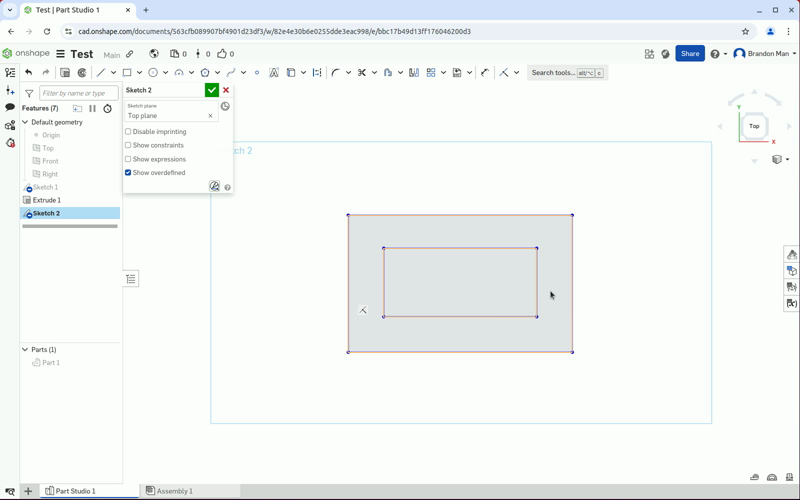
click(550, 290)
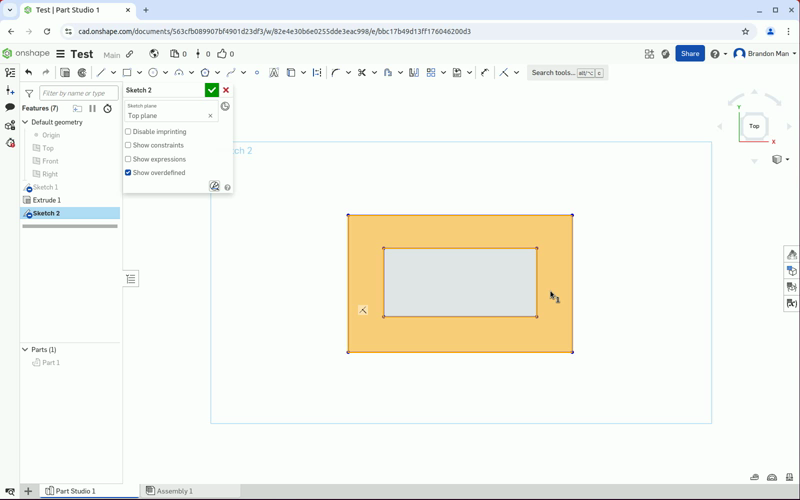
mouse_move(73, 352)
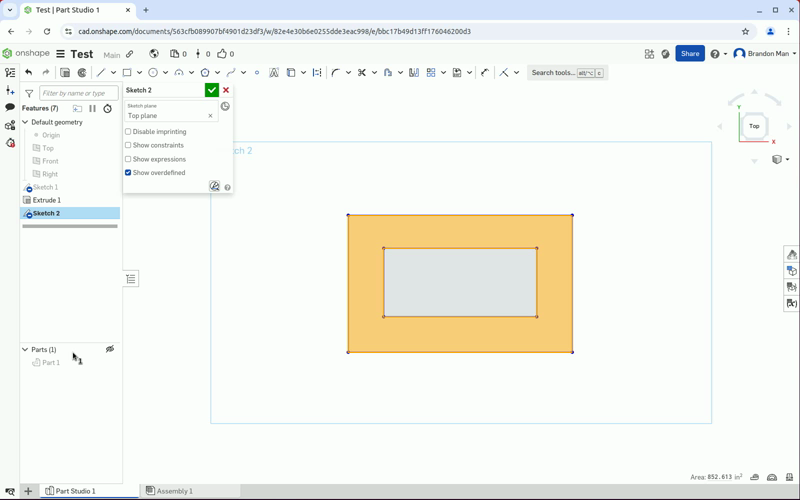
key(shift+y)
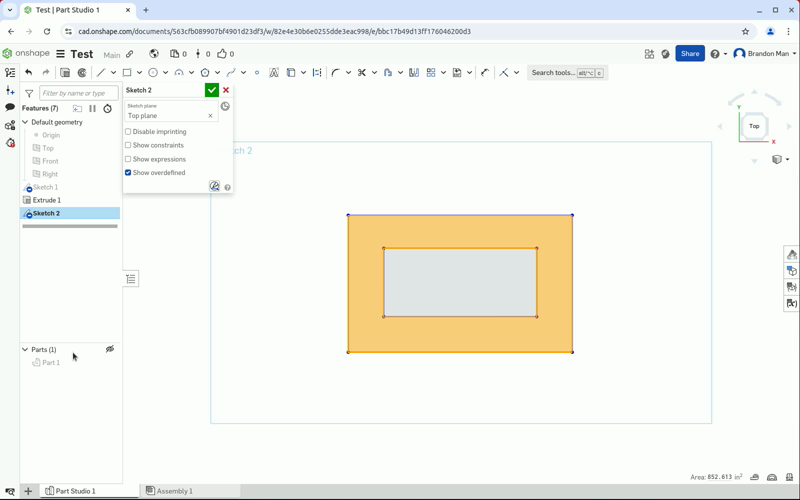
key(shift+e)
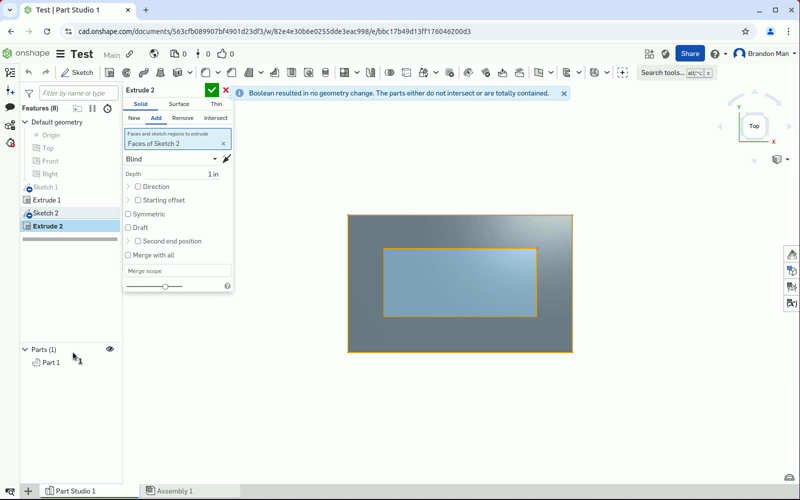
mouse_move(143, 106)
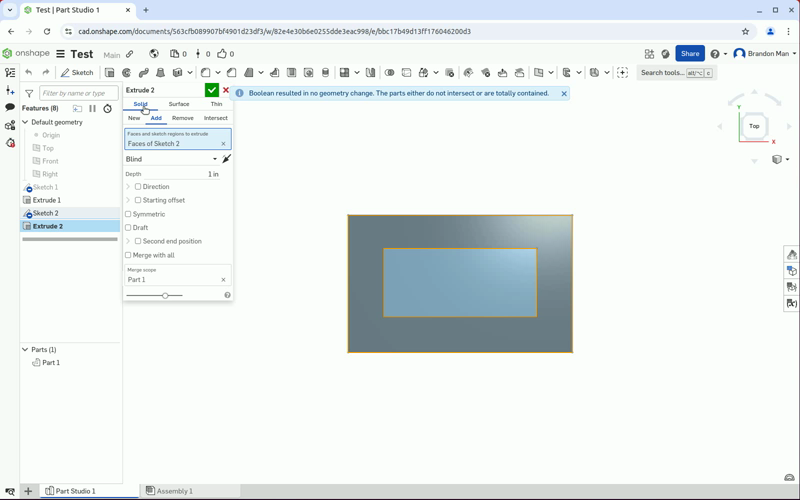
click(143, 106)
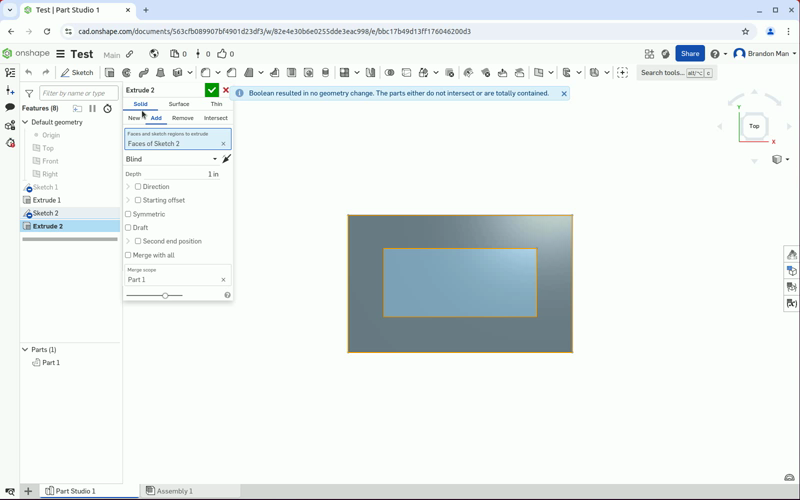
mouse_move(137, 120)
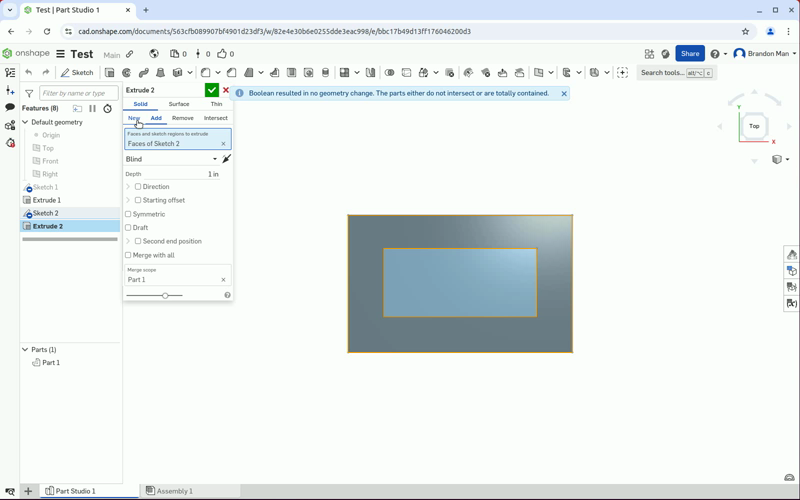
click(137, 120)
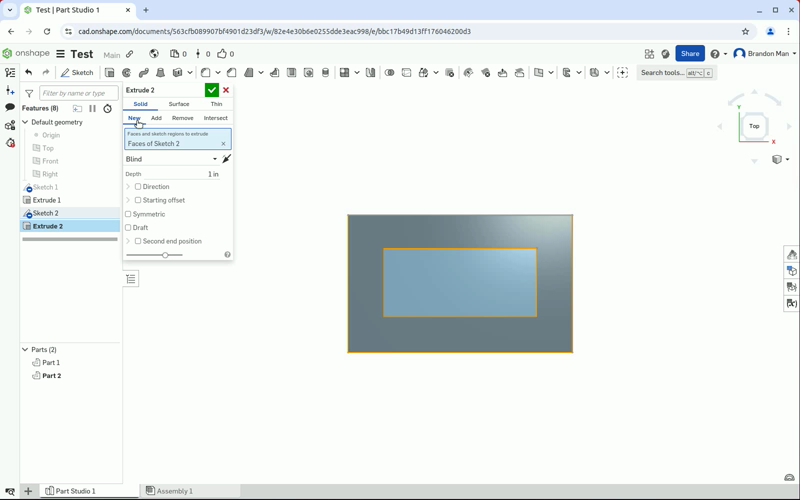
key(tab, 4)
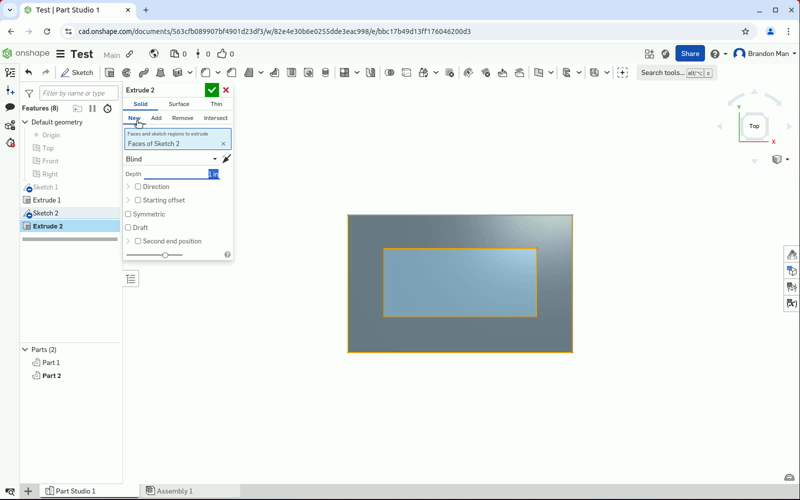
text(14.202)
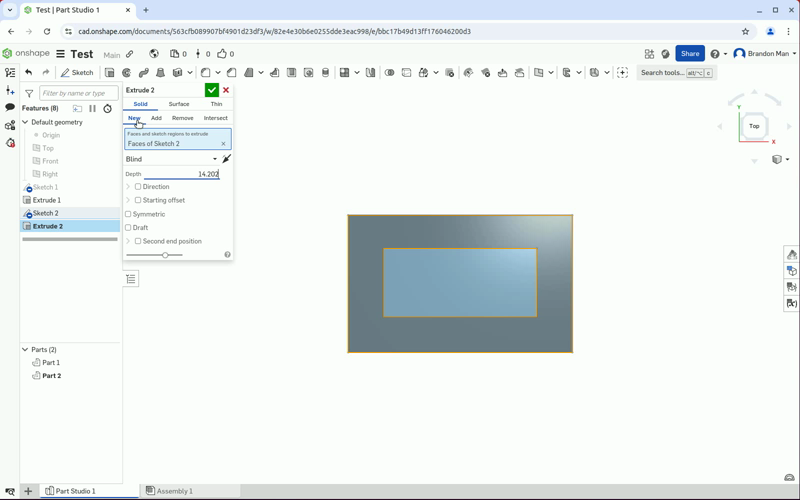
key(enter)
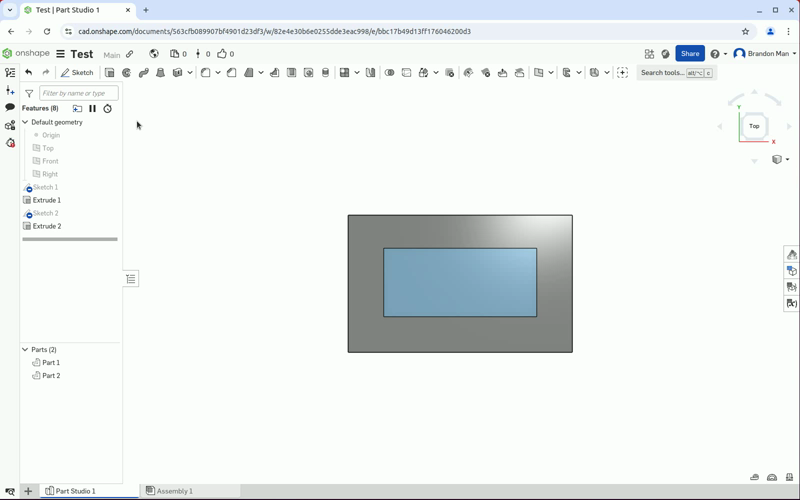
key(shift+h)
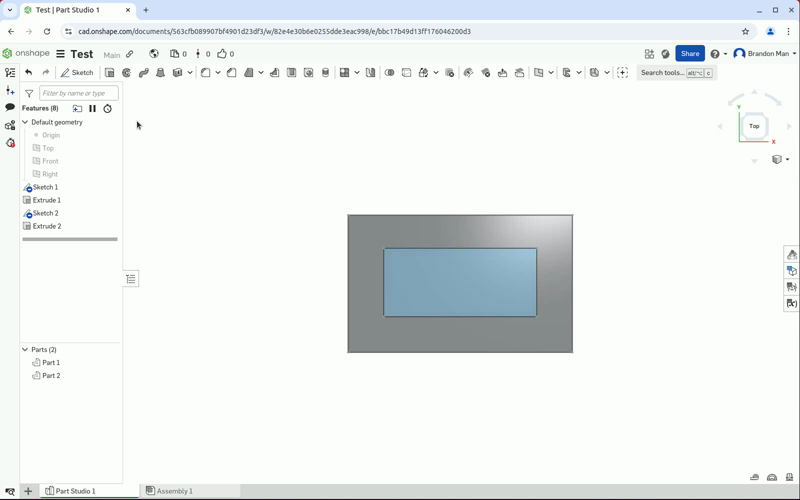
key(shift+h)
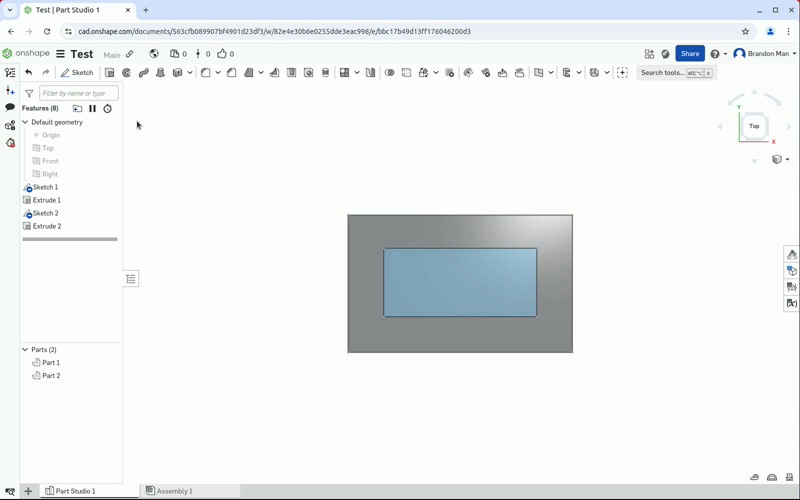
key(shift+7)
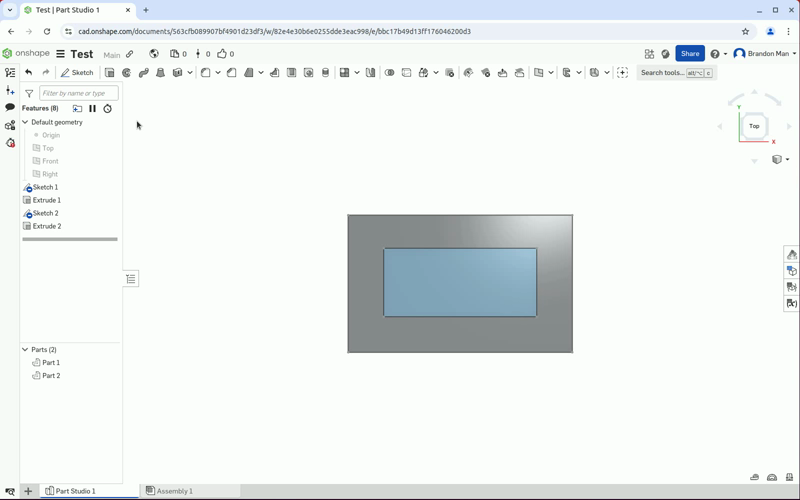
key(up, 3)
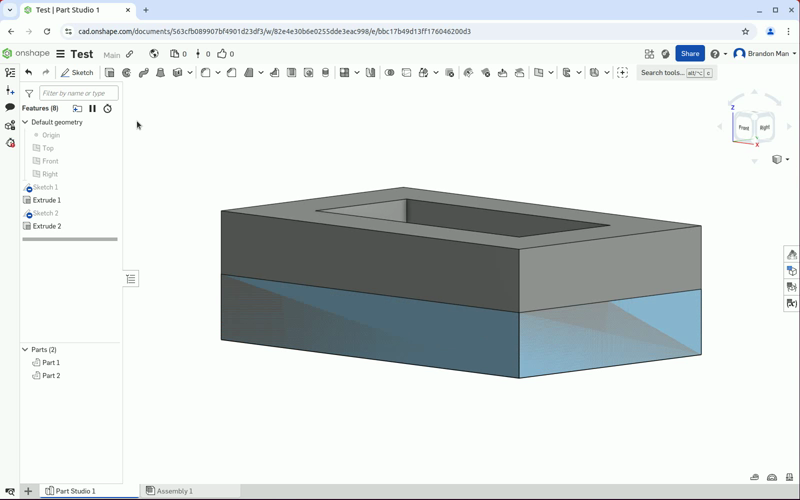
key(left, 3)
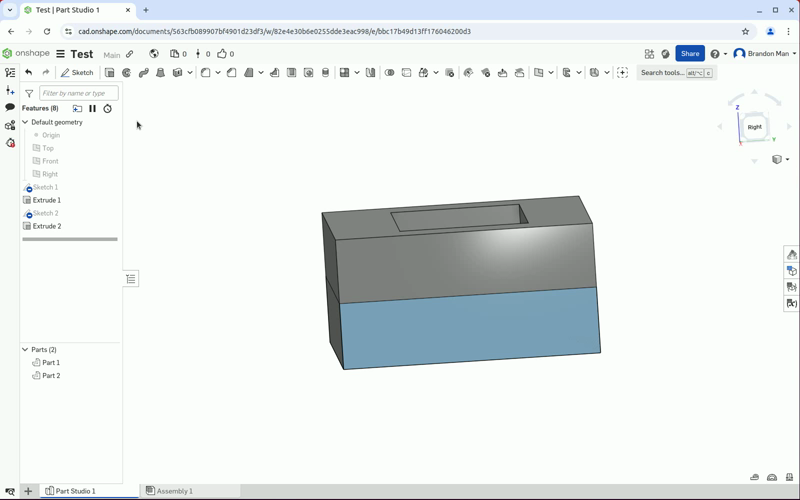
key(right, 3)
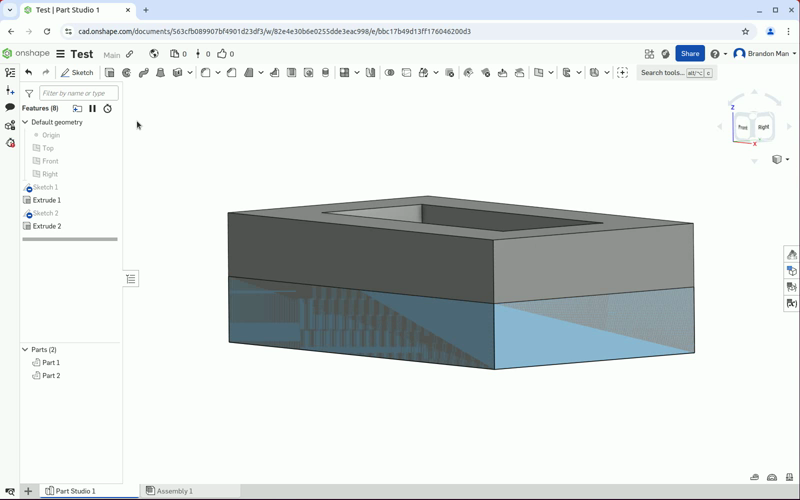
key(down, 3)
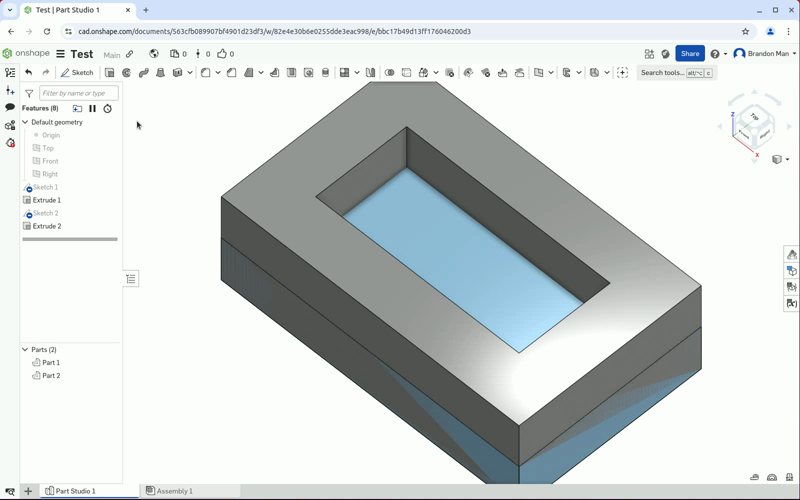
mouse_move(73, 189)
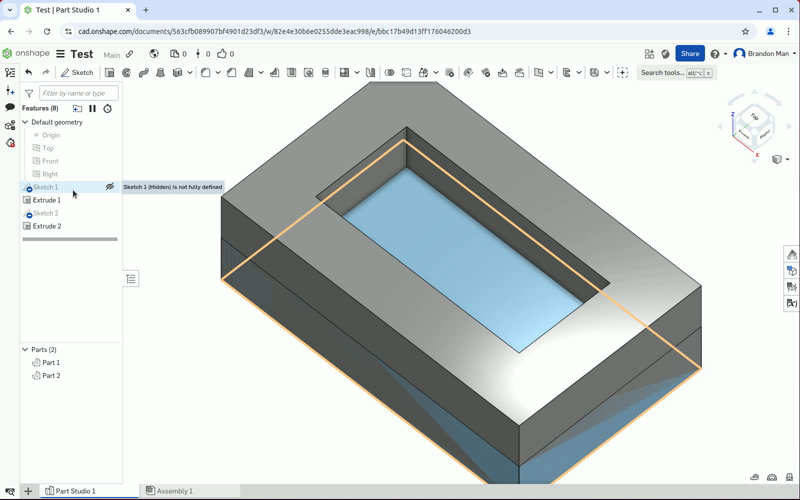
click(73, 189)